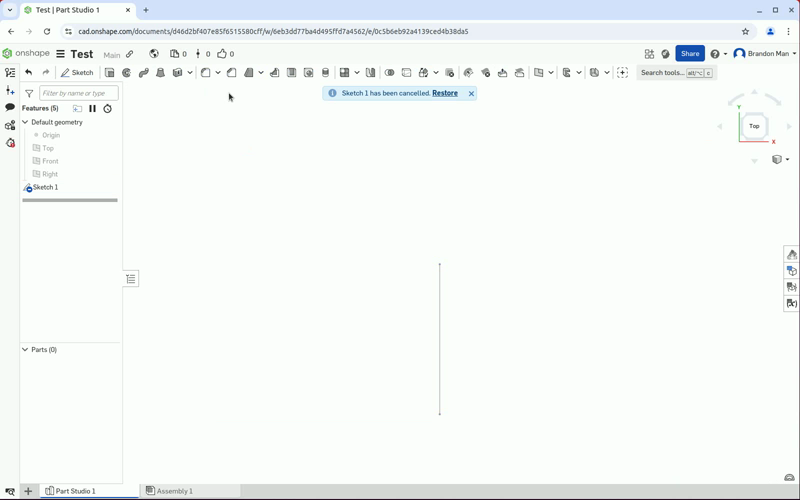
key(shift+h)
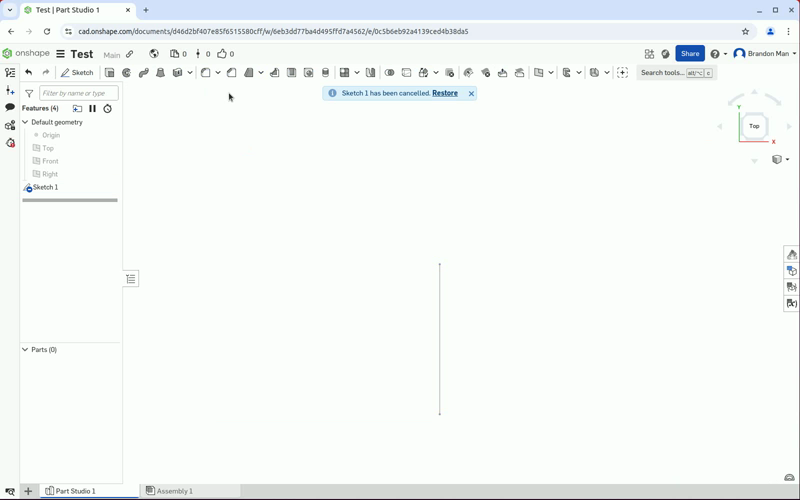
key(shift+s)
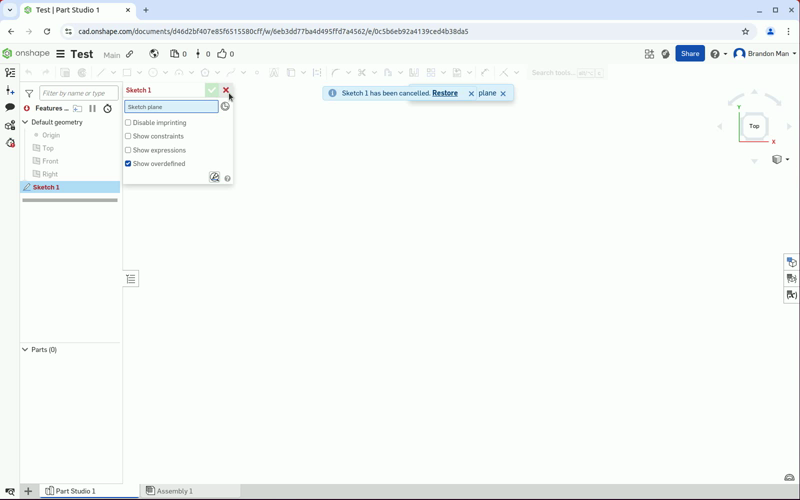
mouse_move(73, 150)
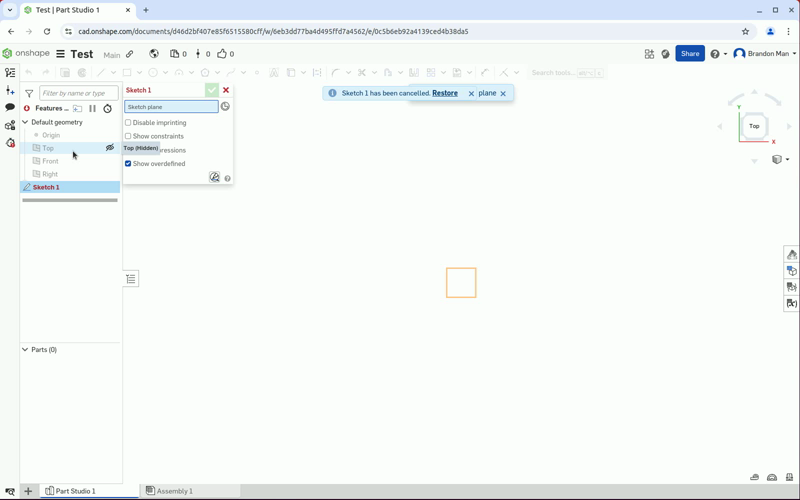
click(73, 150)
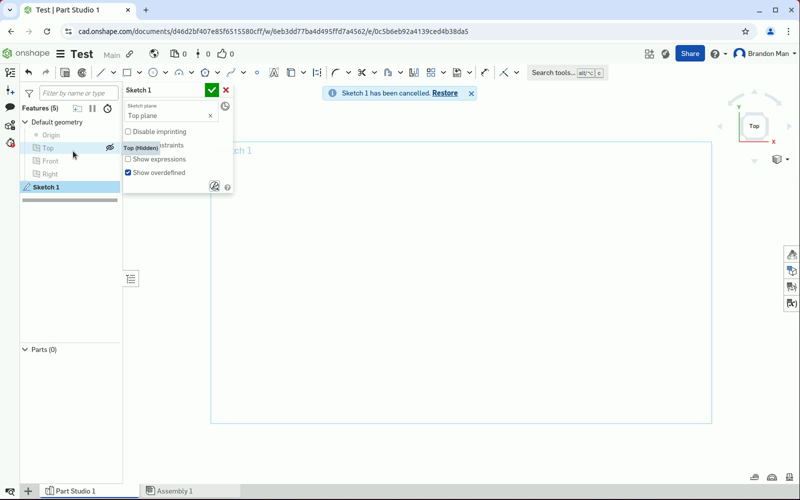
mouse_move(73, 352)
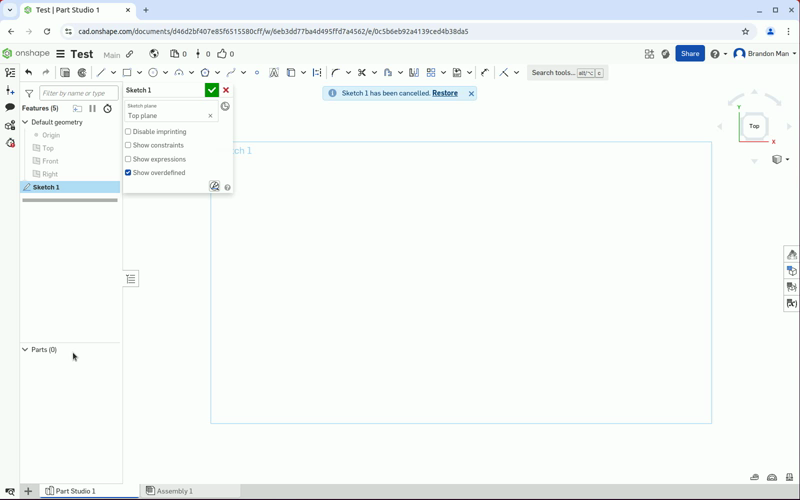
key(y)
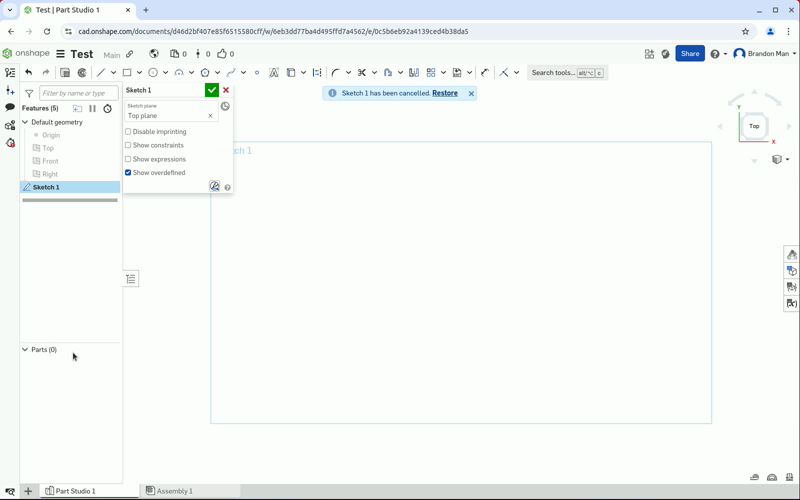
key(l)
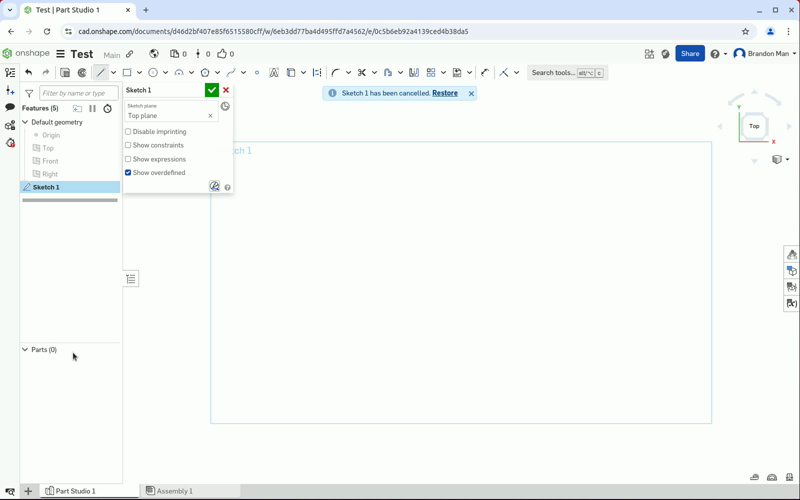
key_down(shift)
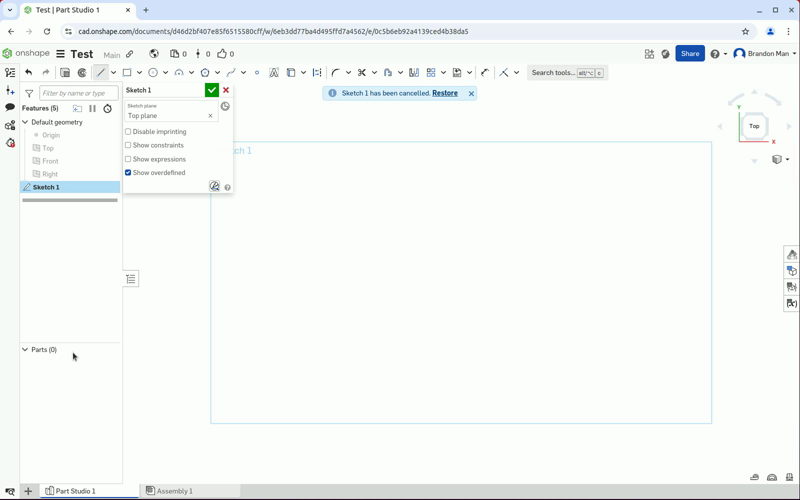
mouse_move(348, 339)
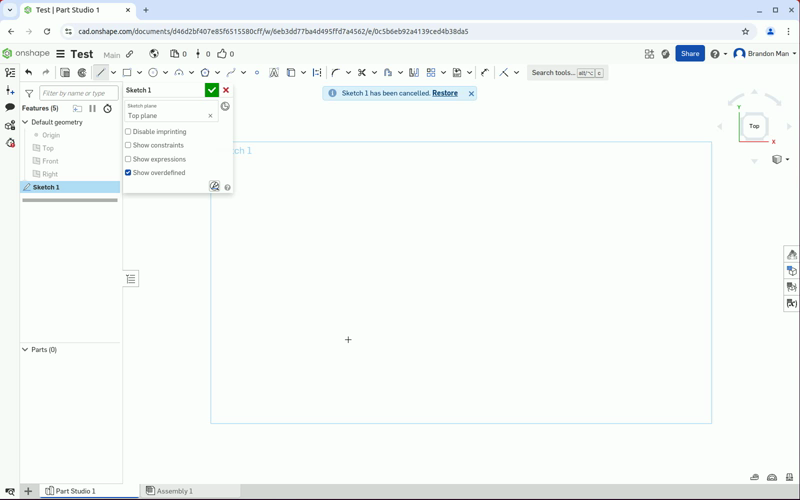
click(348, 339)
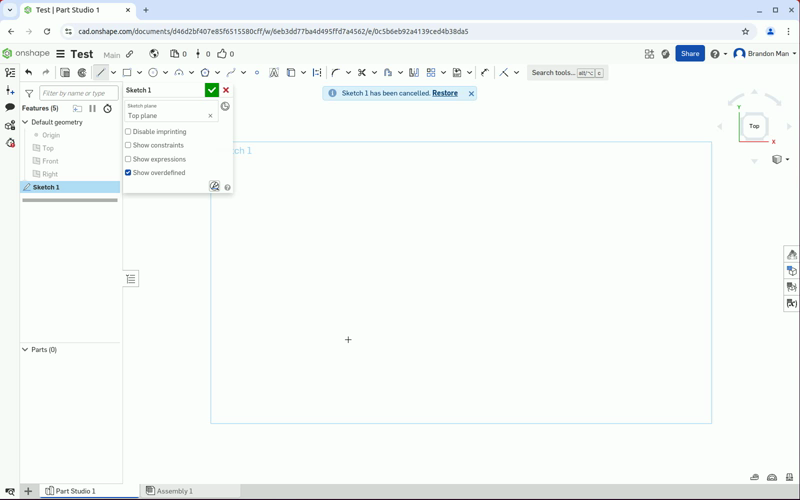
key_up(shift)
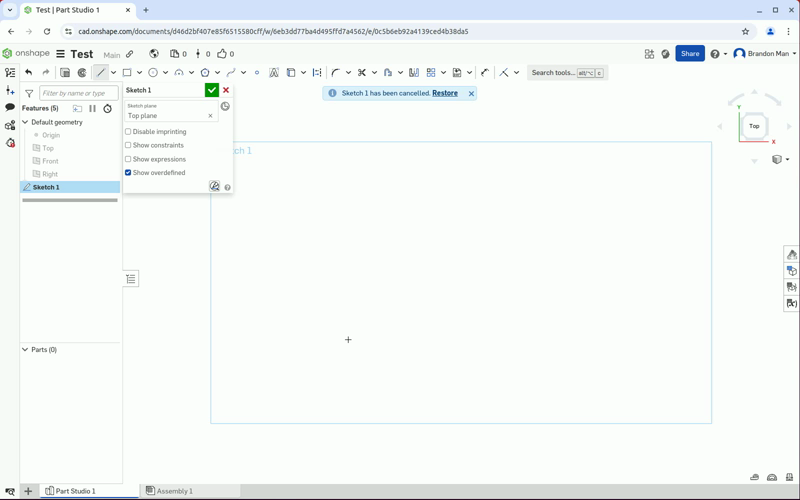
key_down(shift)
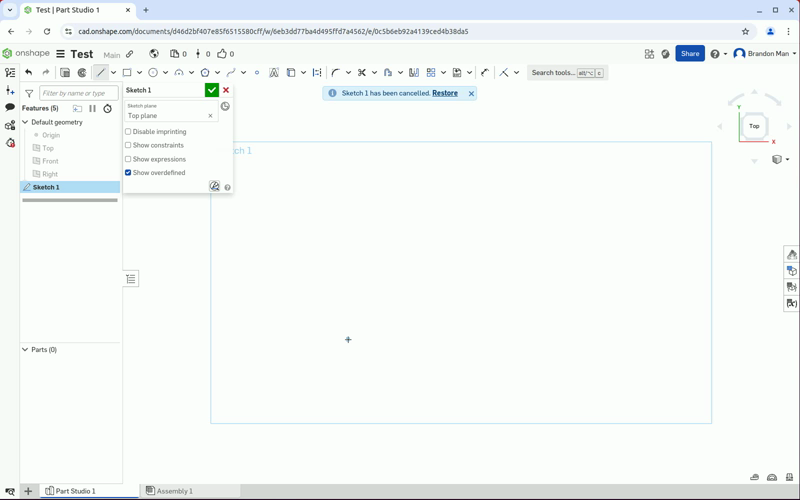
mouse_move(572, 339)
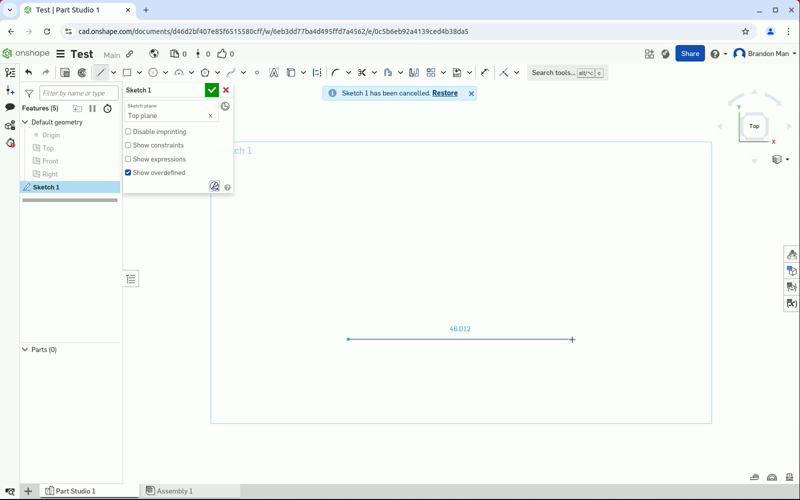
click(572, 339)
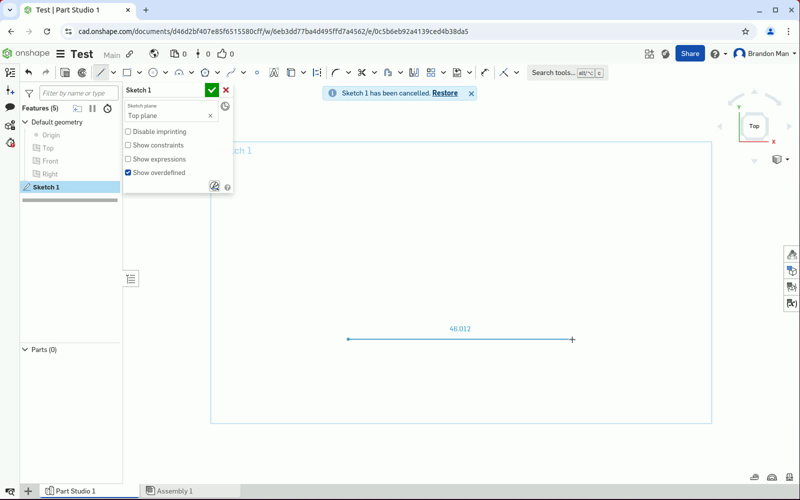
key_up(shift)
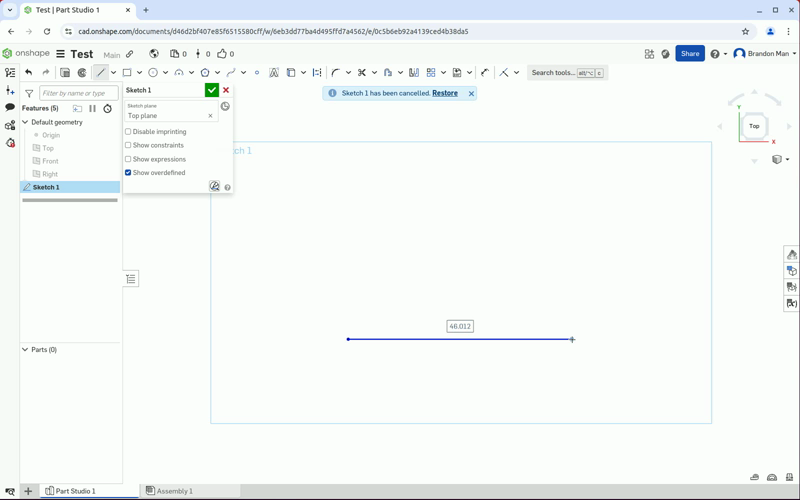
key_down(shift)
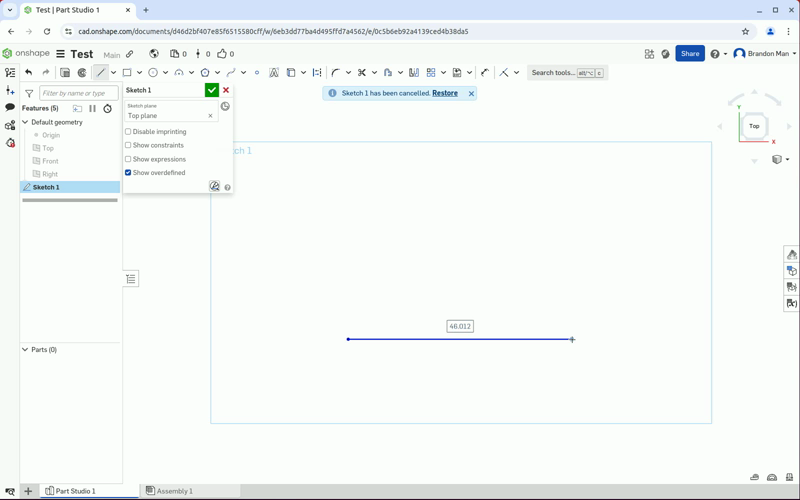
mouse_move(572, 226)
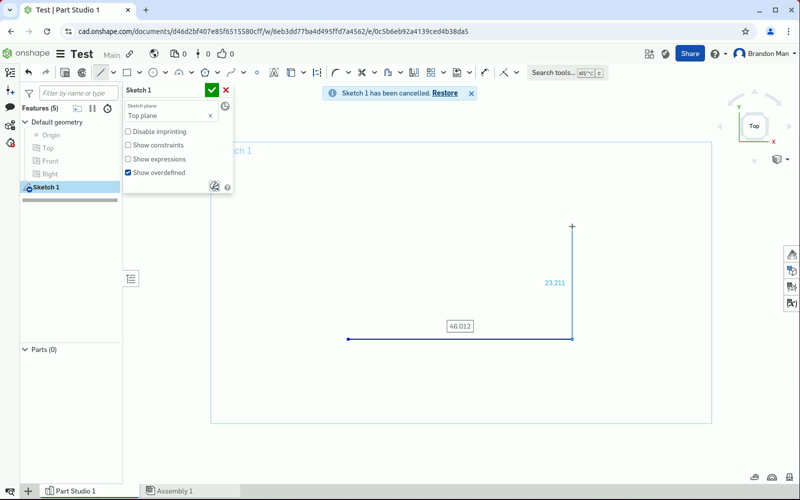
click(572, 226)
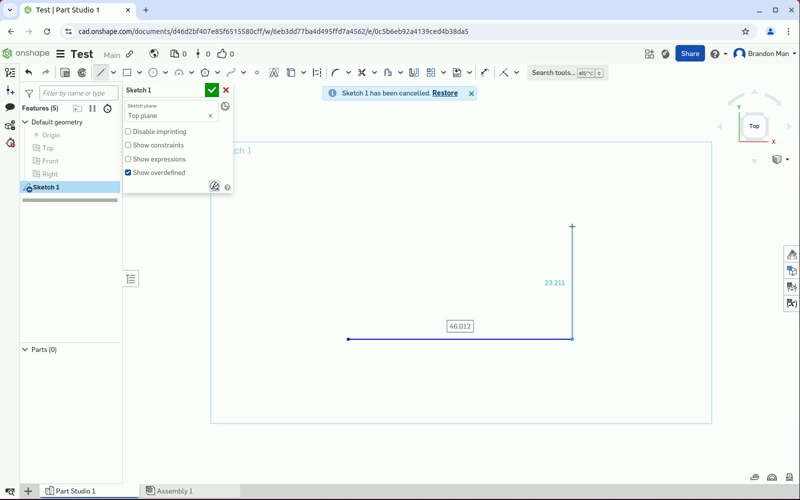
key_up(shift)
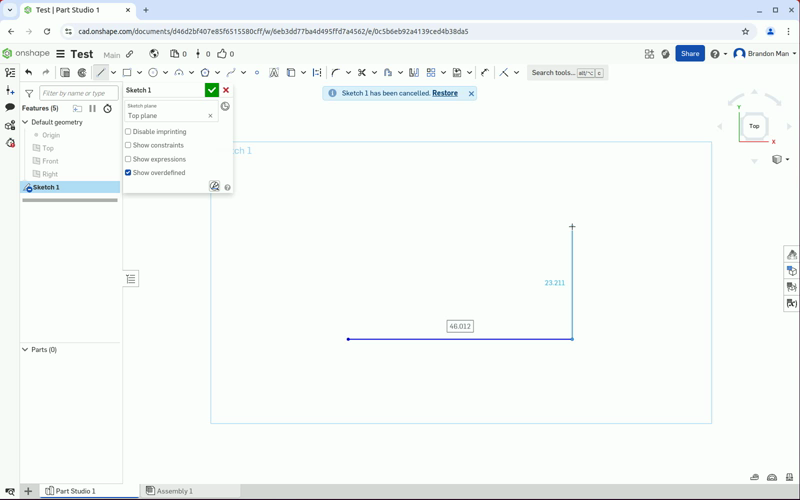
key_down(shift)
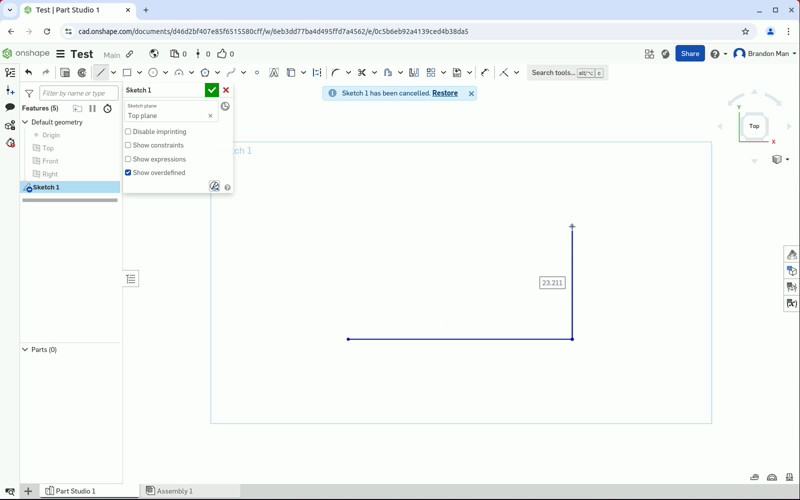
mouse_move(348, 226)
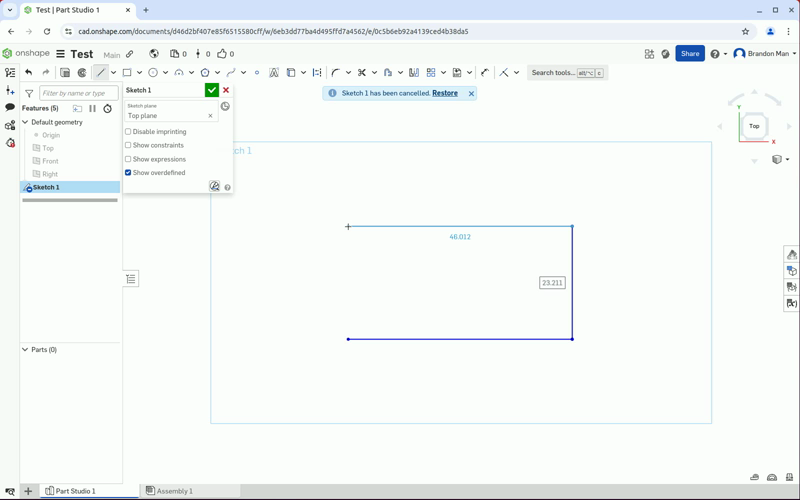
click(348, 226)
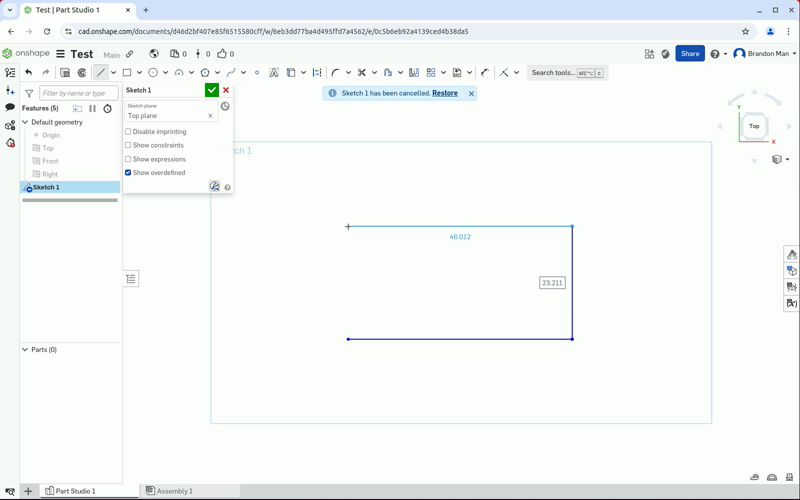
key_up(shift)
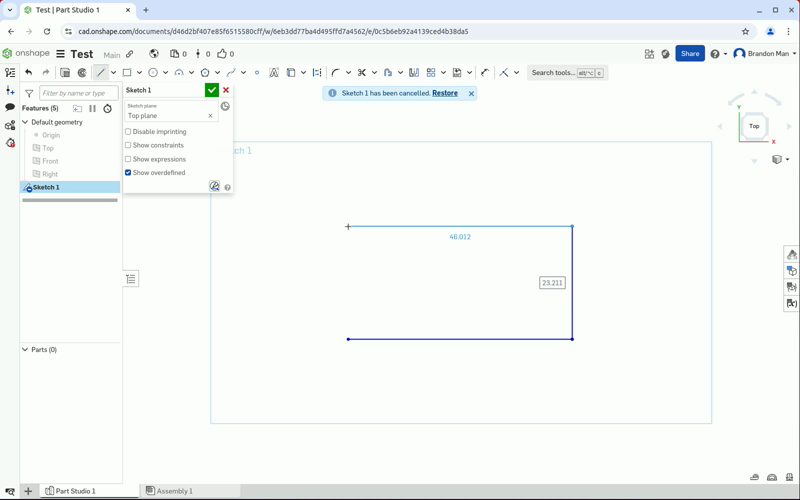
key_down(shift)
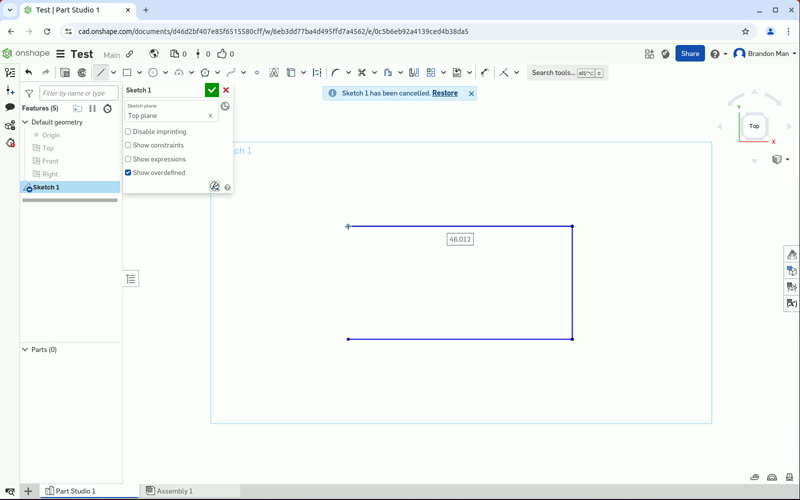
mouse_move(348, 339)
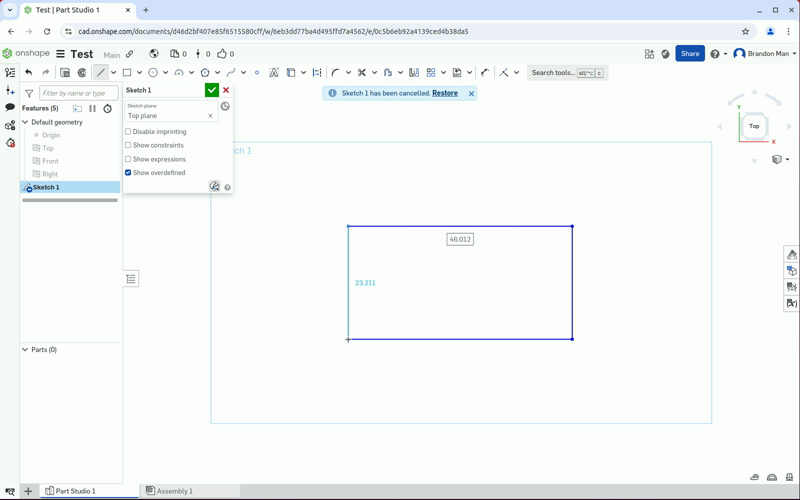
key_up(shift)
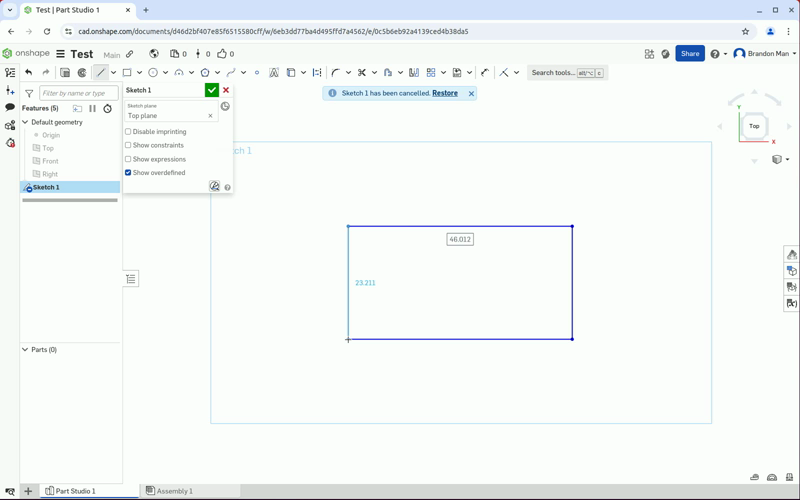
click(348, 339)
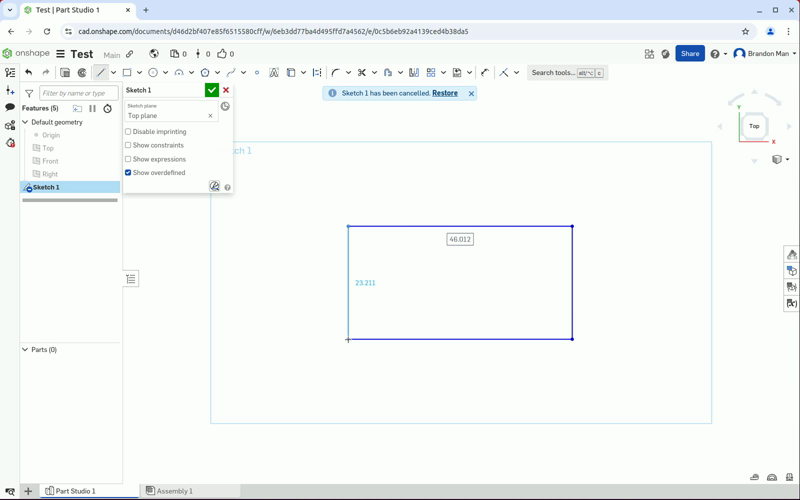
key(esc)
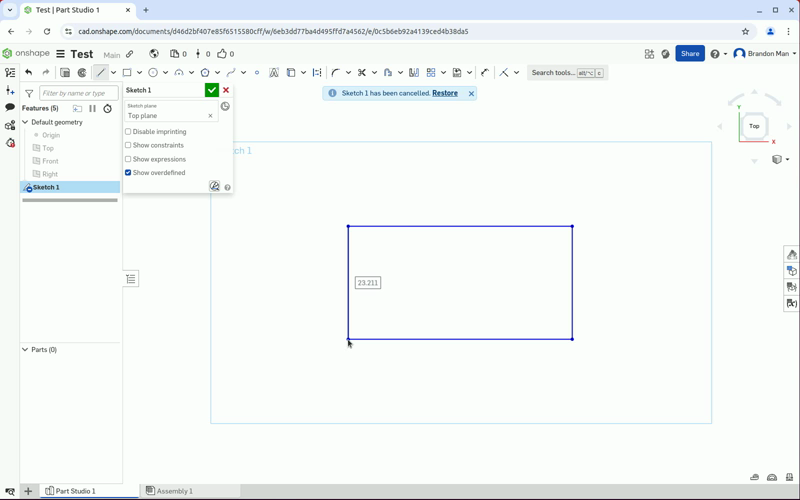
mouse_move(488, 313)
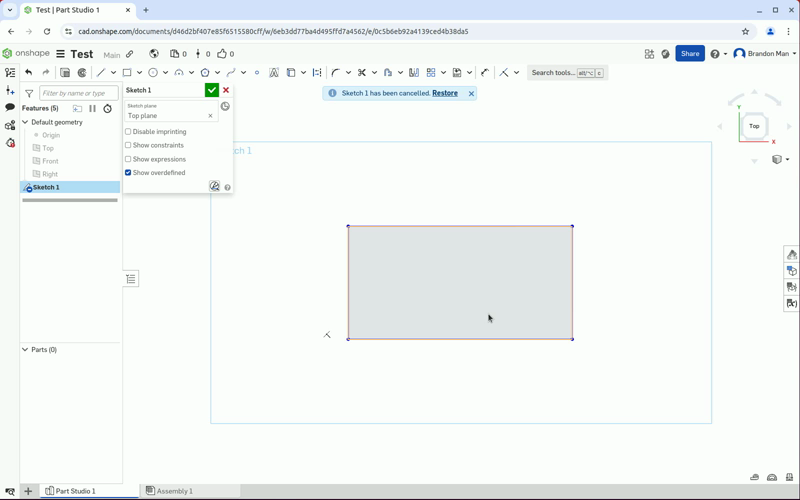
click(488, 313)
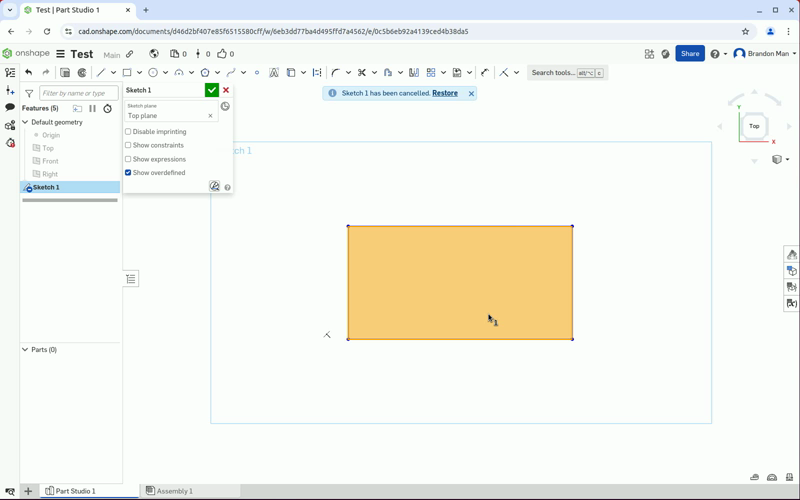
mouse_move(73, 352)
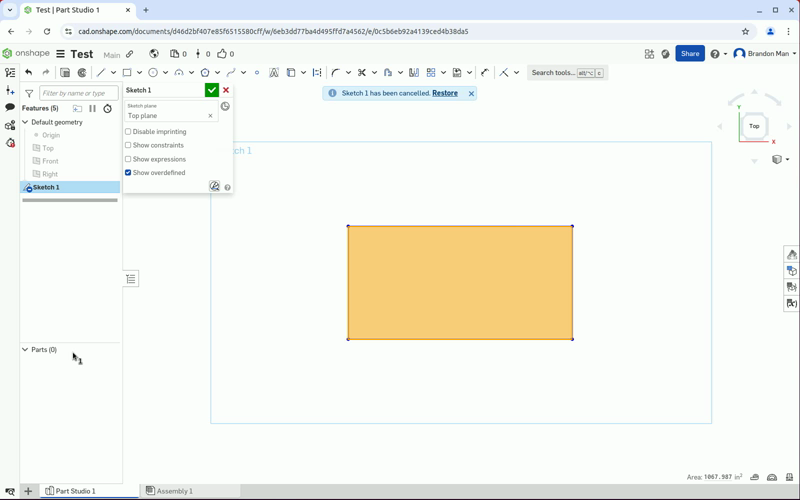
key(shift+y)
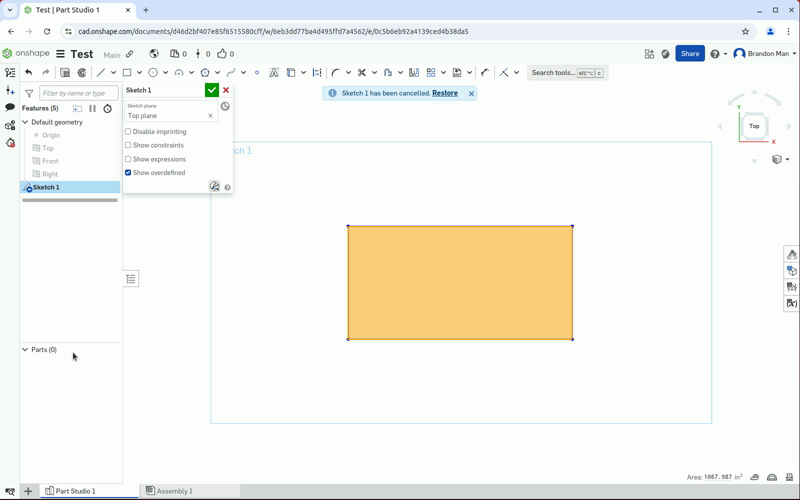
key(shift+e)
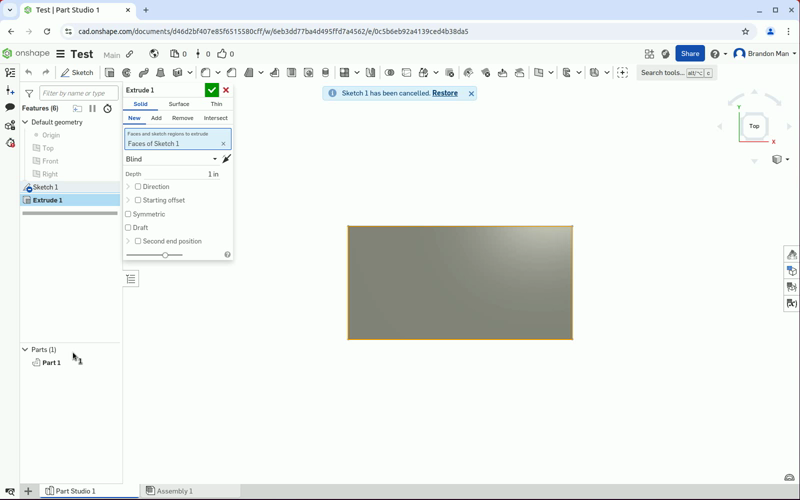
mouse_move(143, 106)
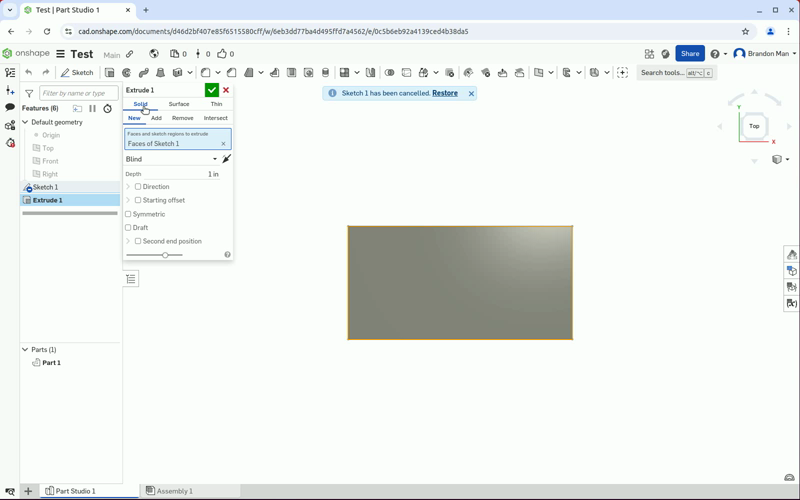
click(143, 106)
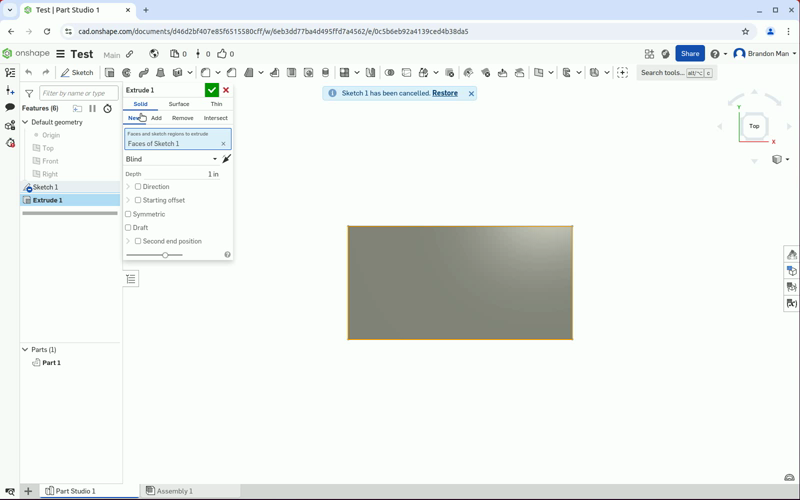
mouse_move(137, 120)
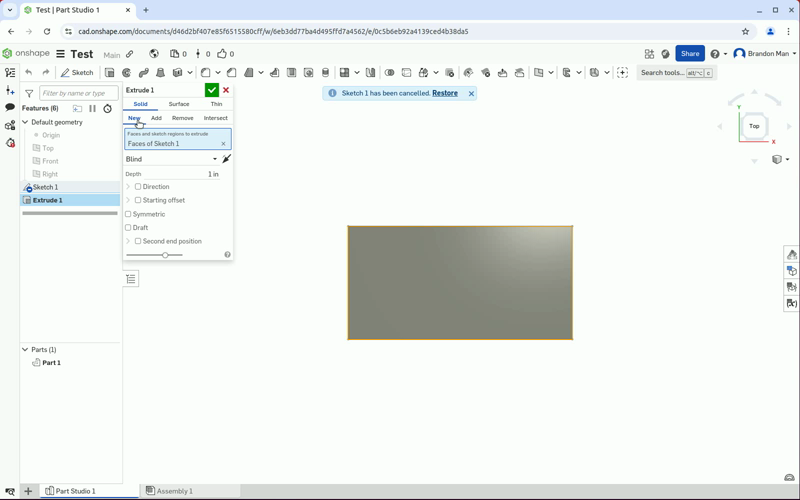
click(137, 120)
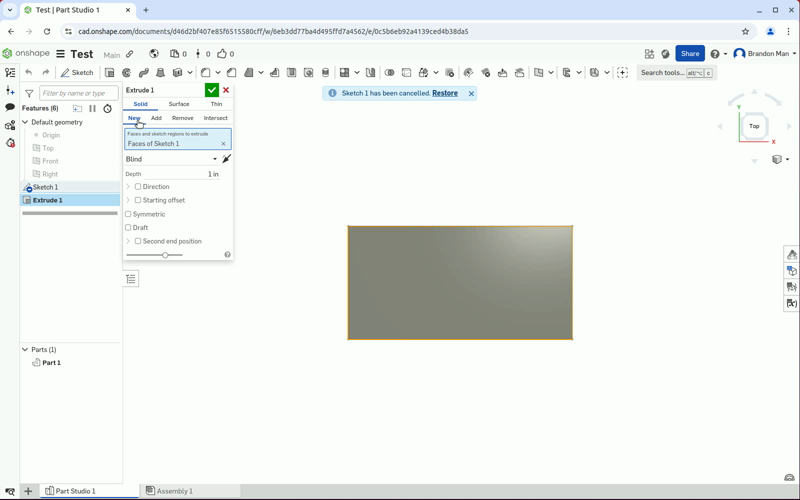
key(tab, 4)
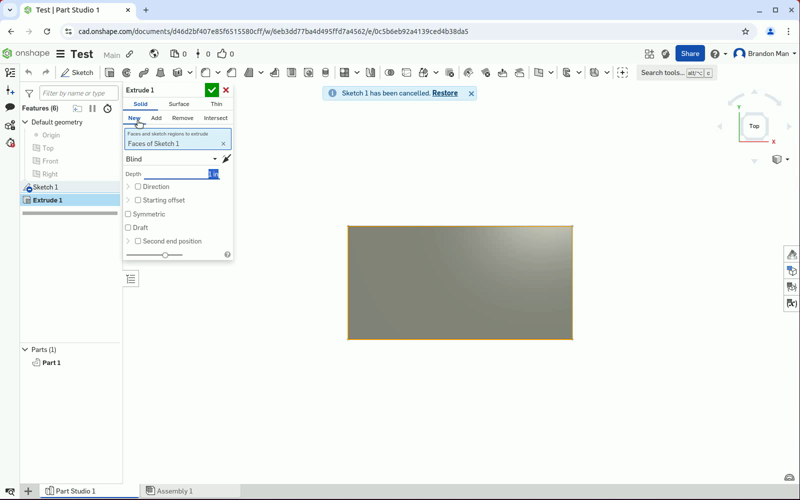
text(19.257)
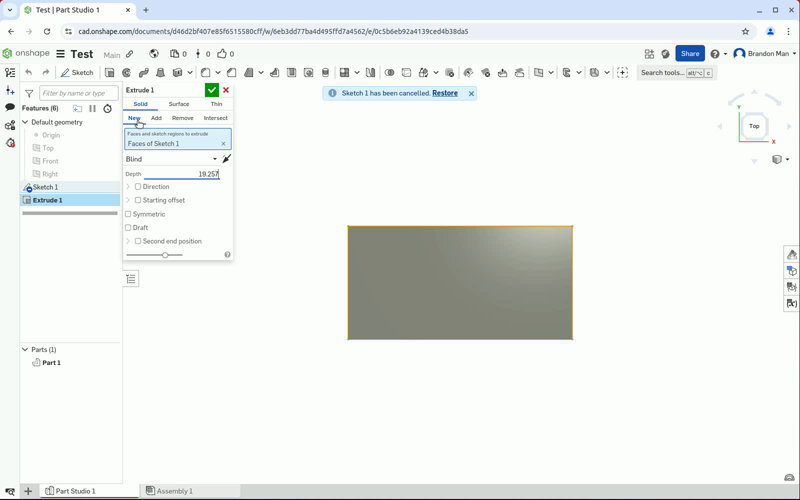
key(enter)
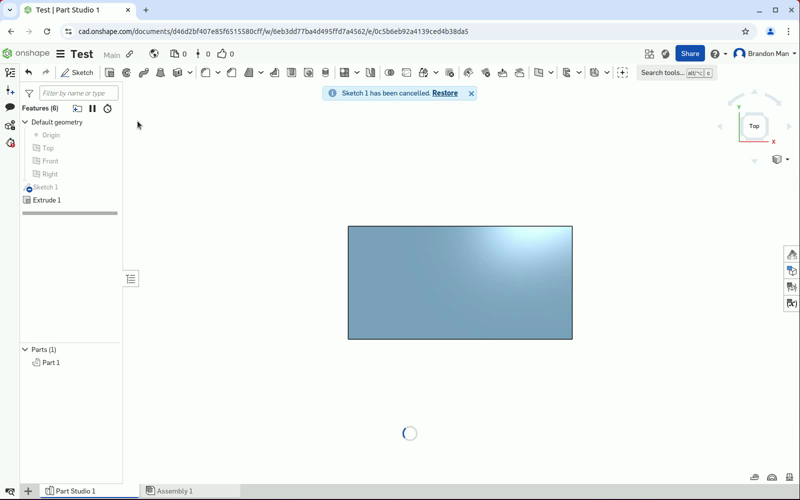
key(shift+h)
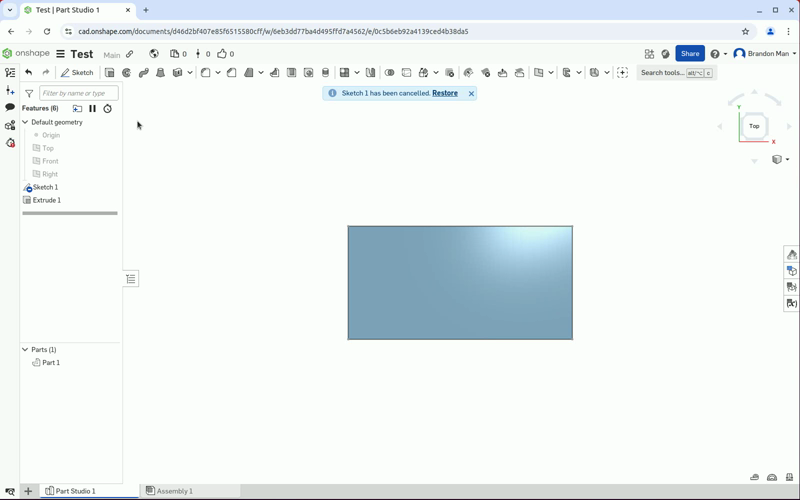
key(shift+h)
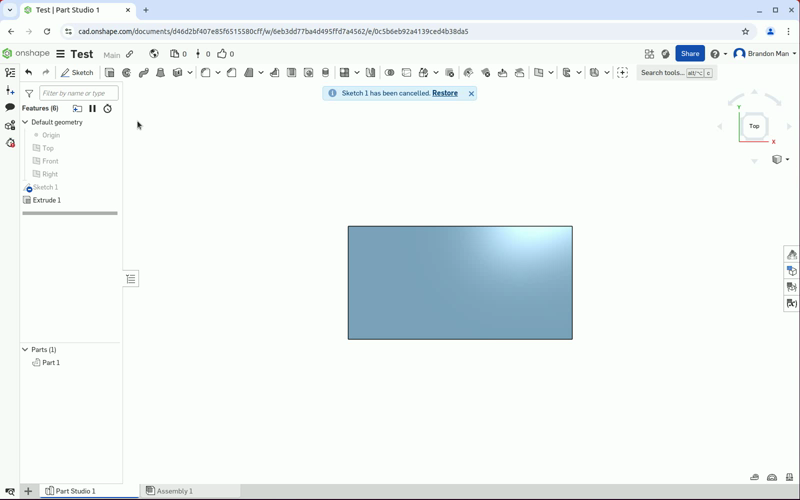
mouse_move(73, 189)
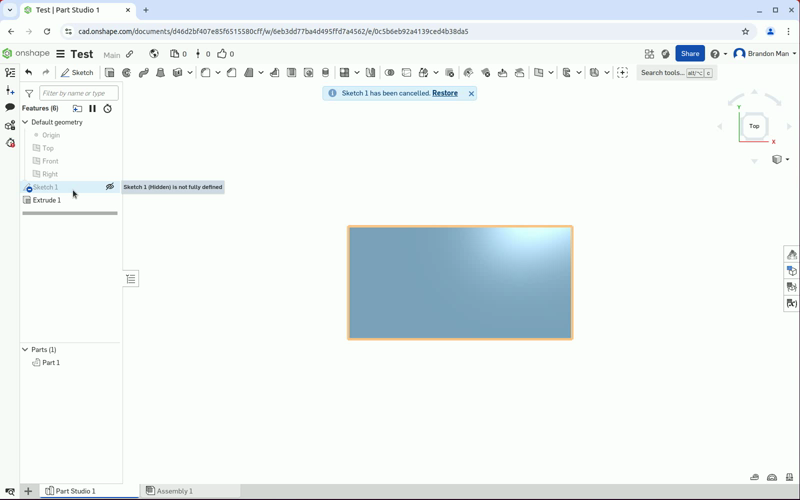
click(73, 189)
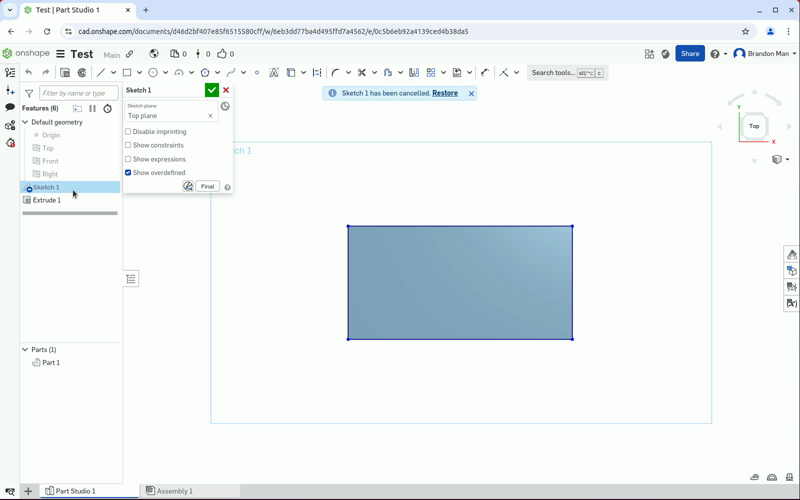
mouse_move(229, 92)
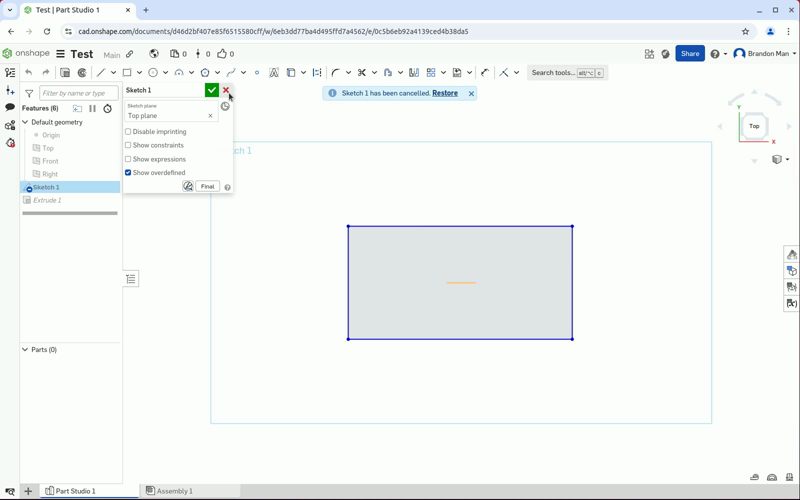
click(229, 92)
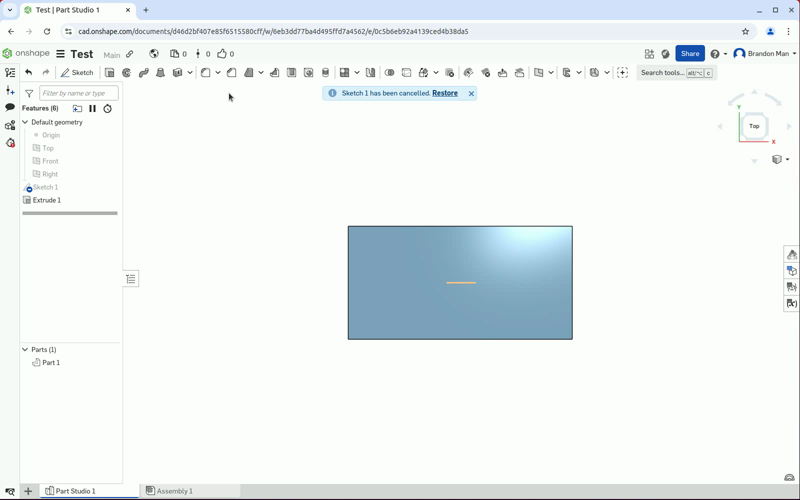
mouse_move(541, 75)
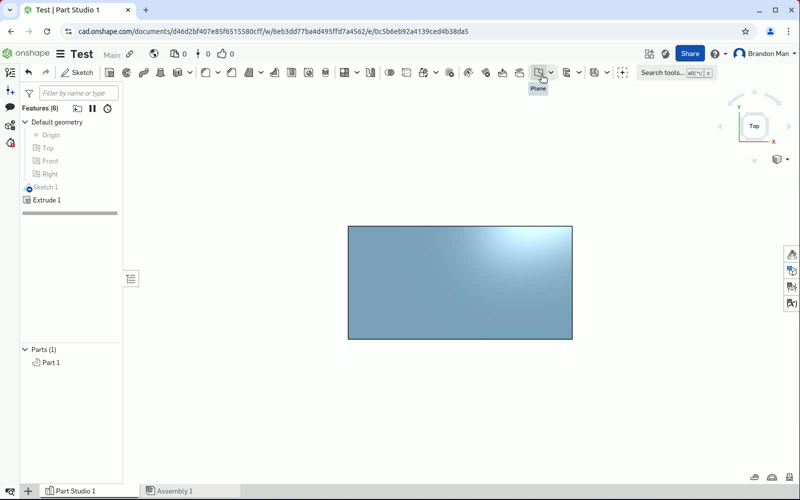
click(541, 75)
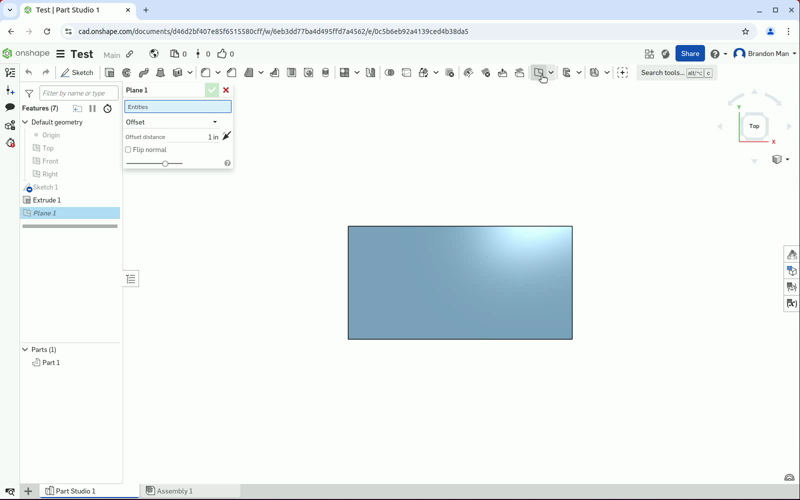
mouse_move(73, 150)
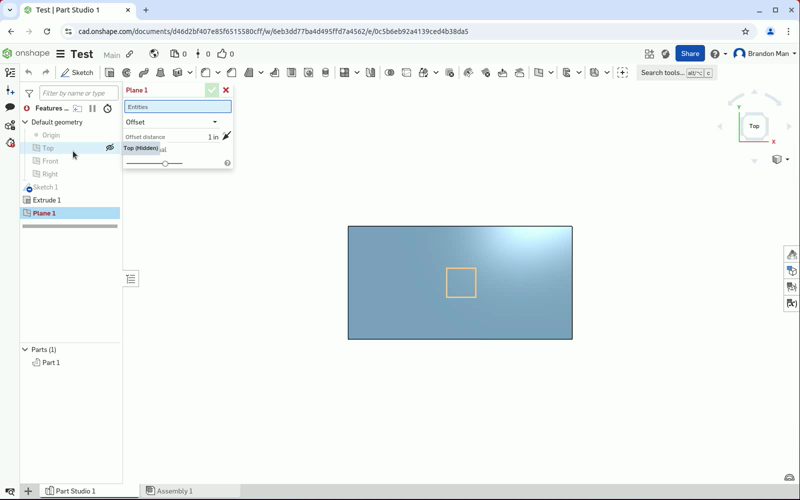
click(73, 150)
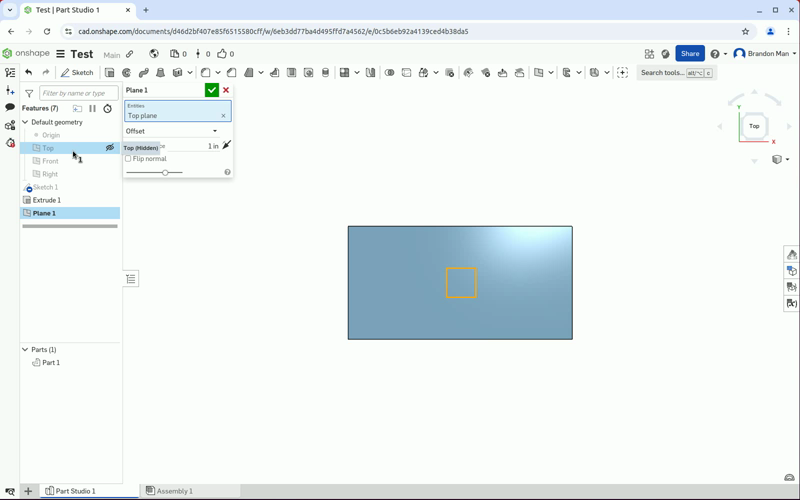
key(tab, 2)
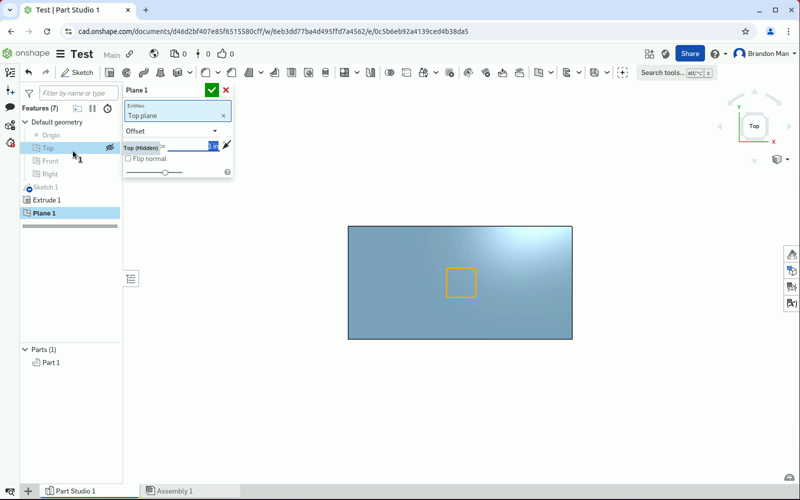
text(19.257)
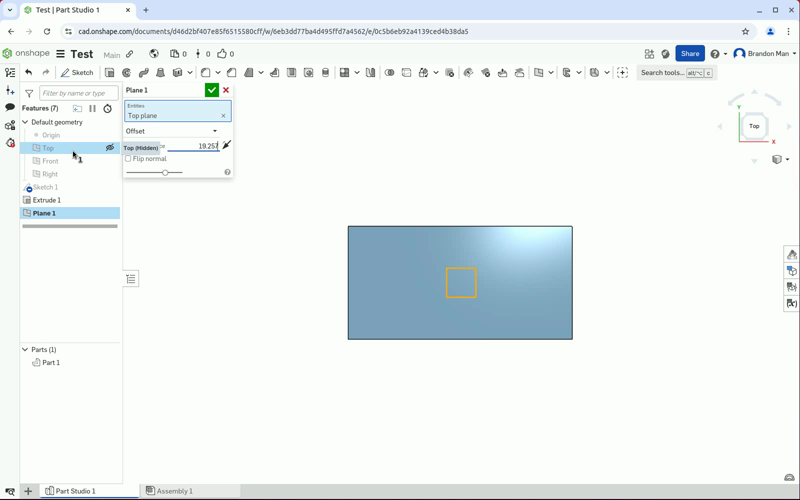
key(enter, 2)
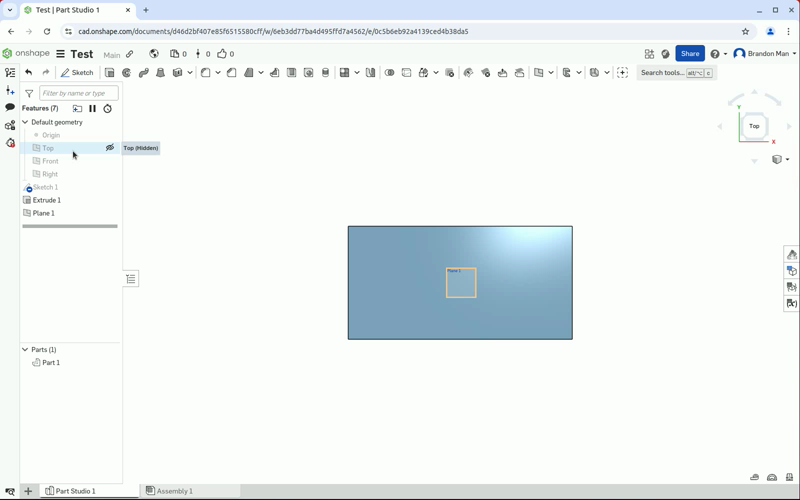
key(shift+s)
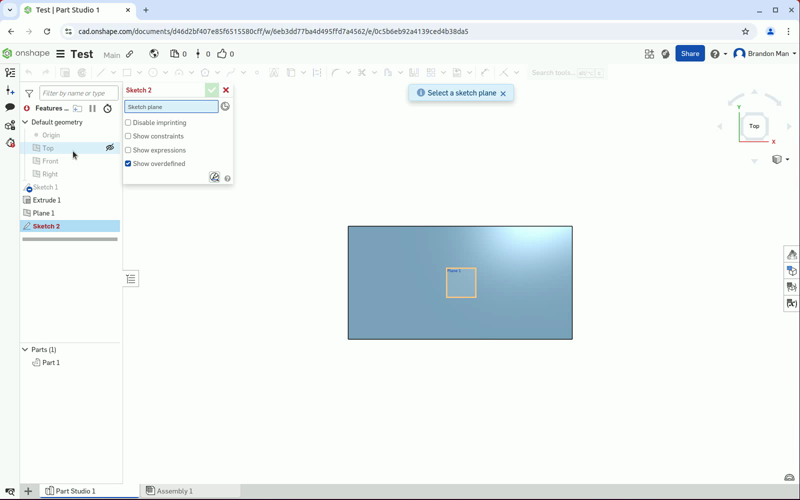
mouse_move(73, 215)
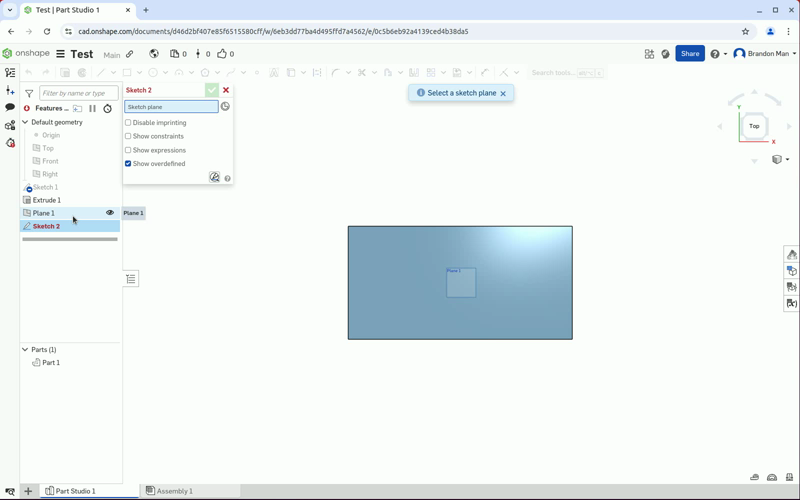
click(73, 215)
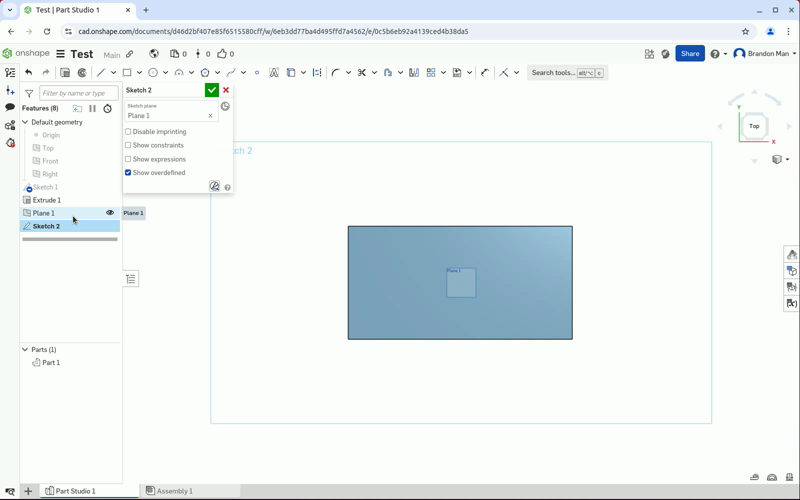
mouse_move(73, 352)
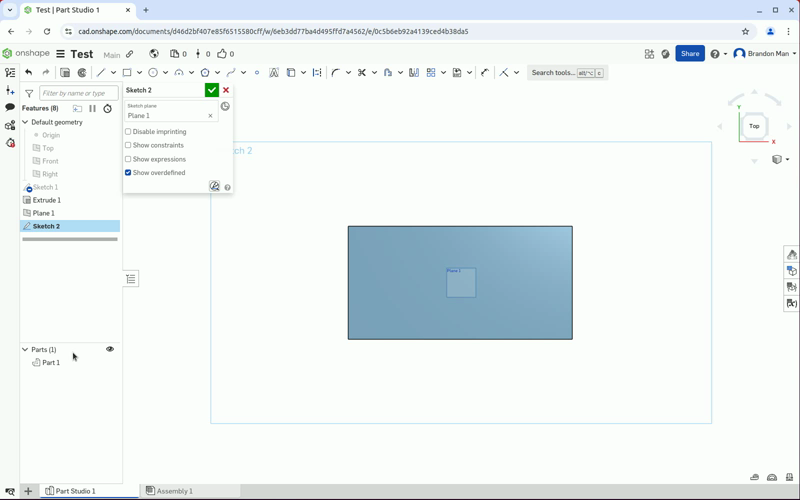
key(y)
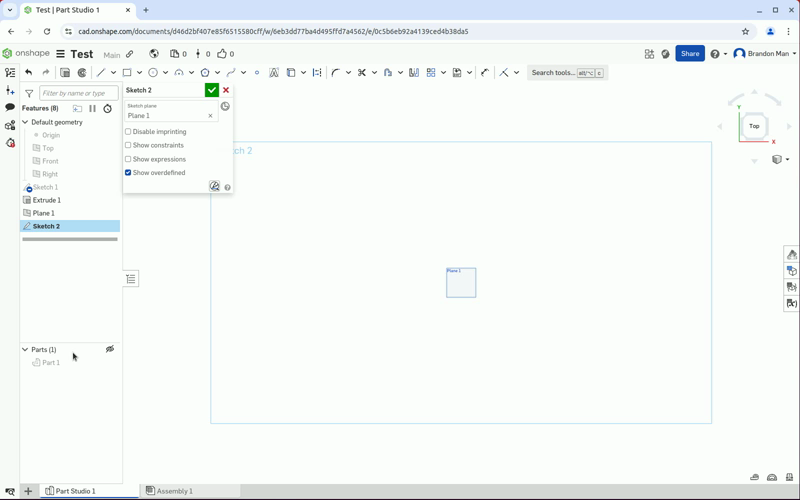
key(l)
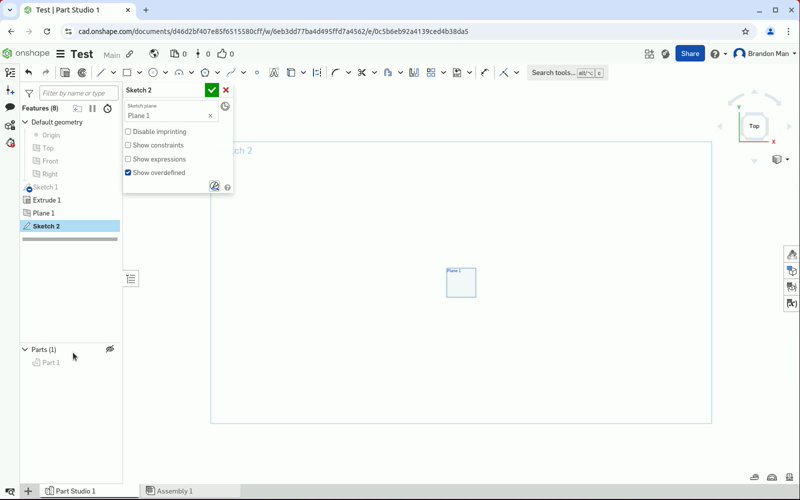
key_down(shift)
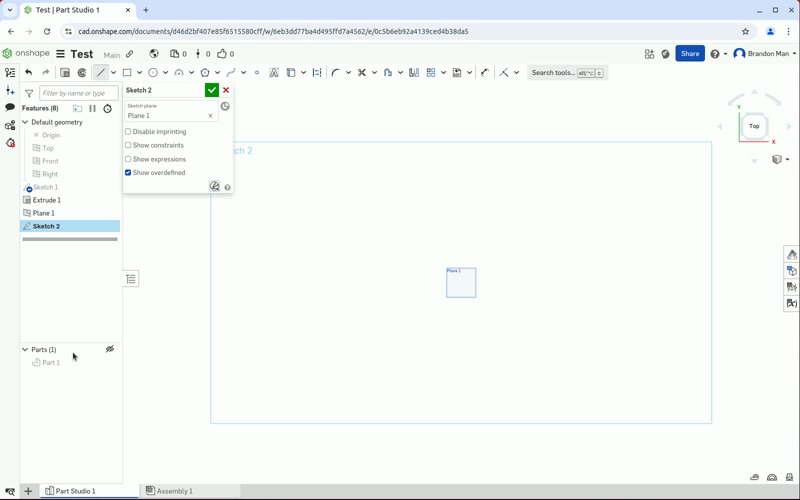
mouse_move(348, 339)
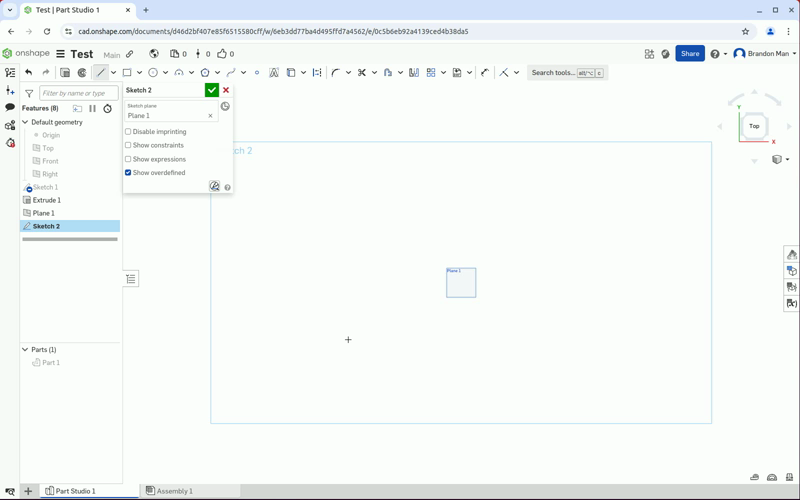
click(348, 339)
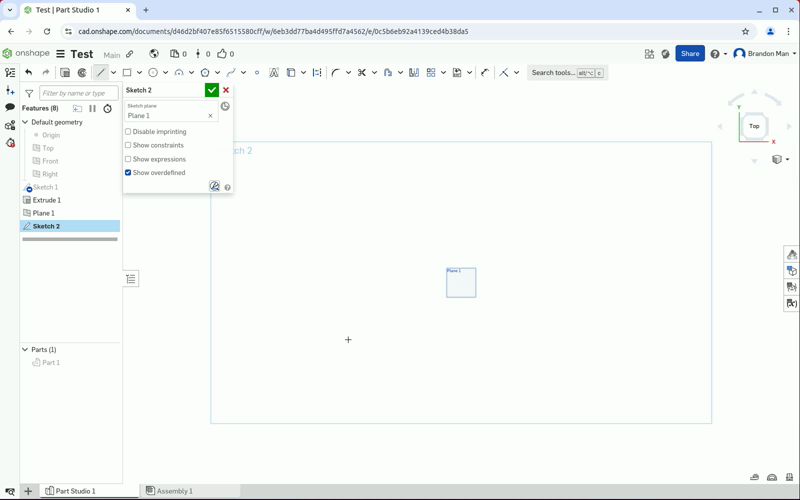
key_up(shift)
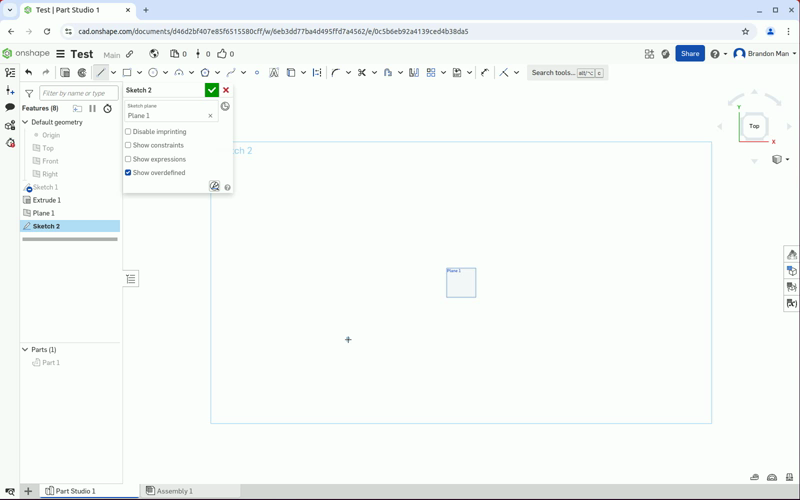
key_down(shift)
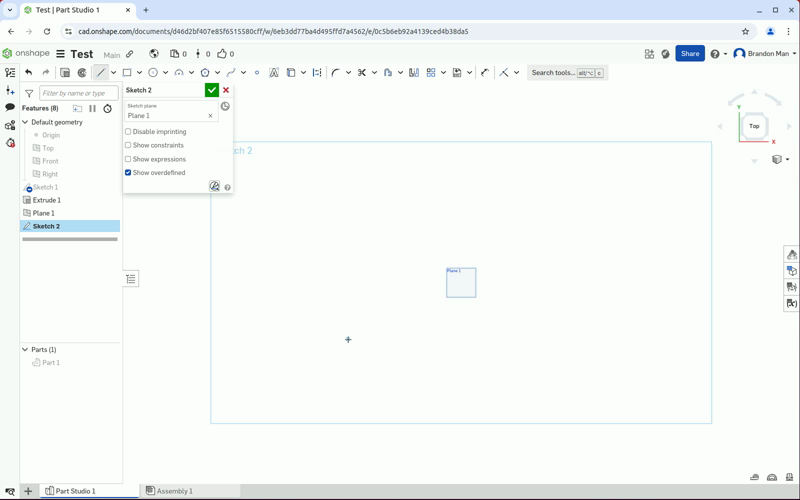
mouse_move(572, 339)
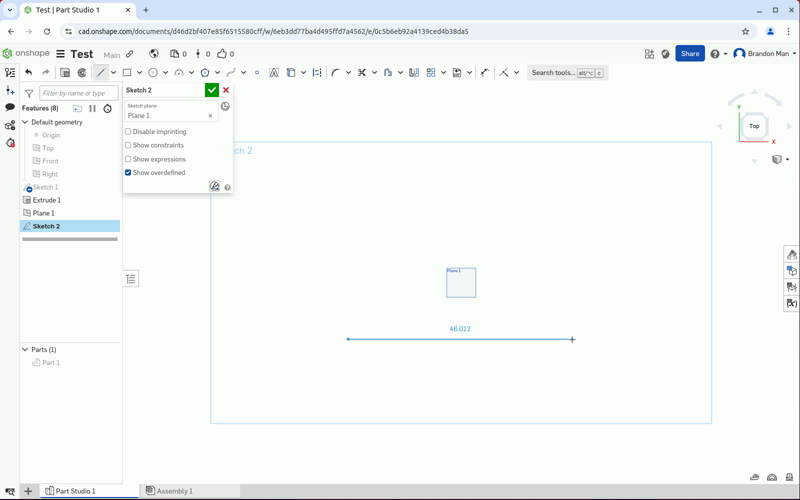
click(572, 339)
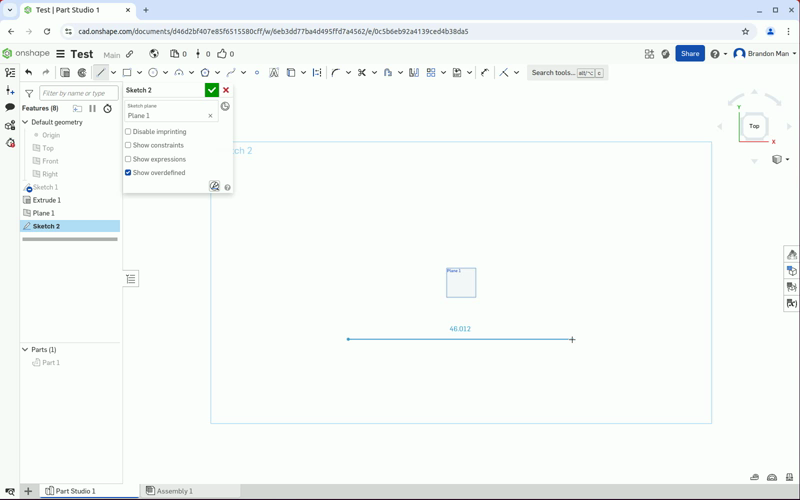
key_up(shift)
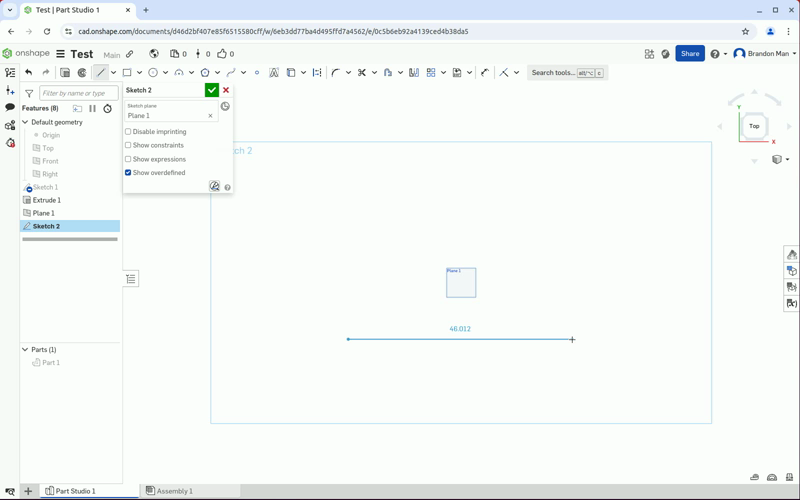
key_down(shift)
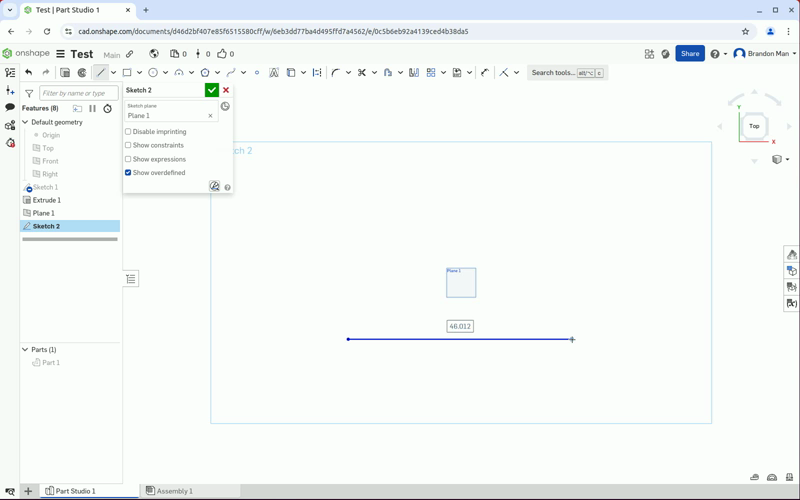
mouse_move(572, 235)
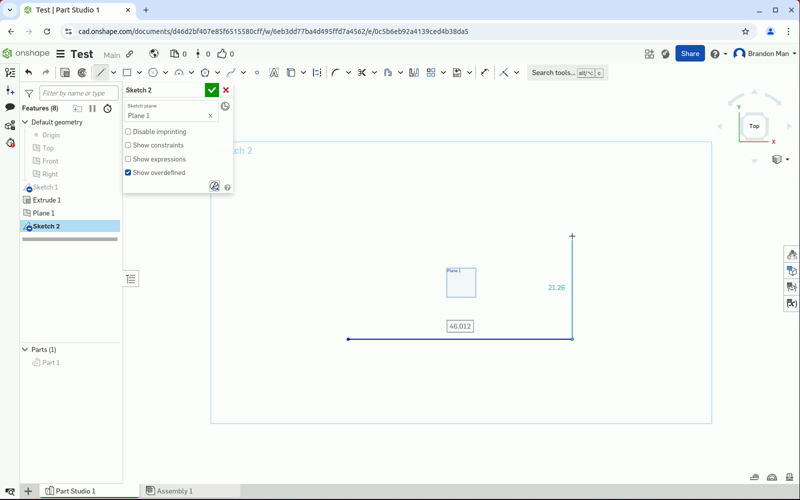
click(572, 235)
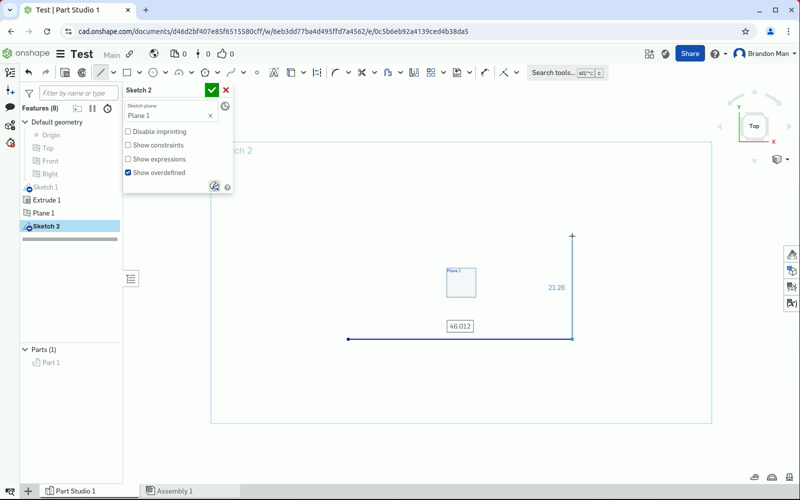
key_up(shift)
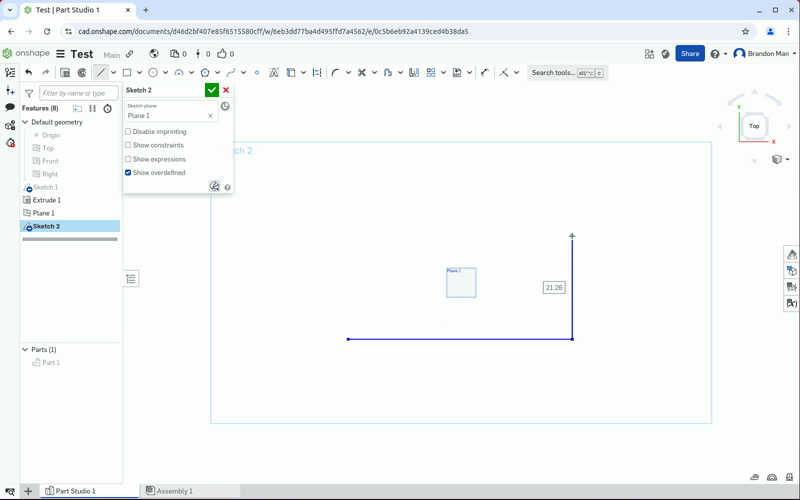
key_down(shift)
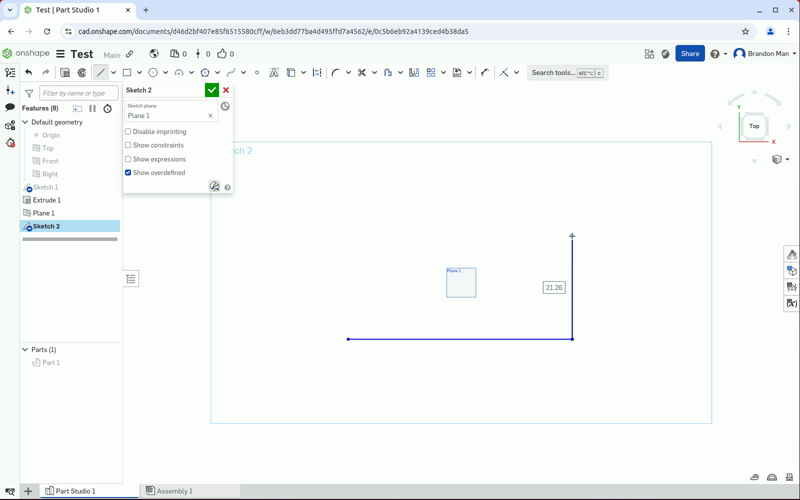
mouse_move(348, 235)
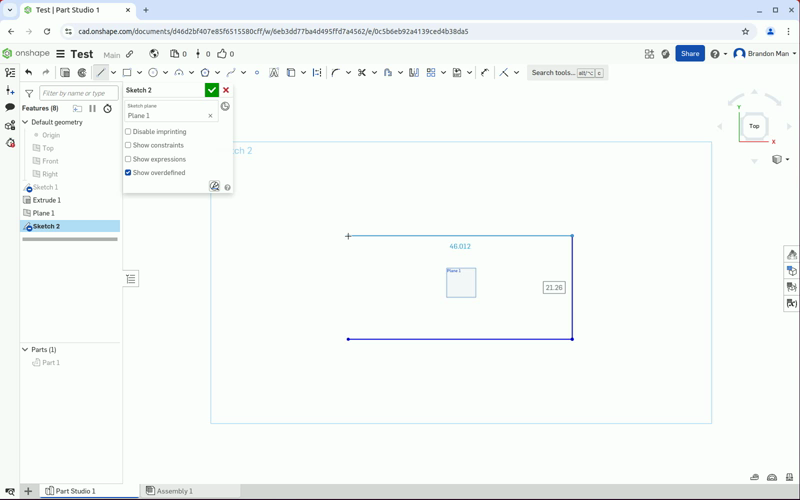
click(348, 235)
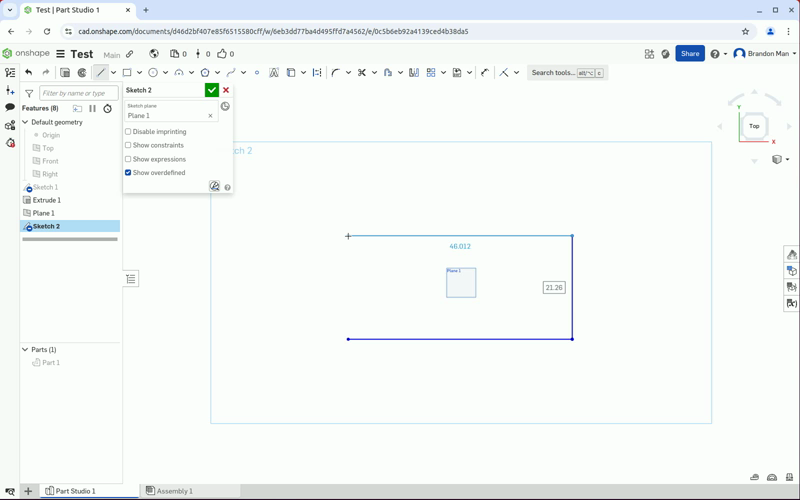
key_up(shift)
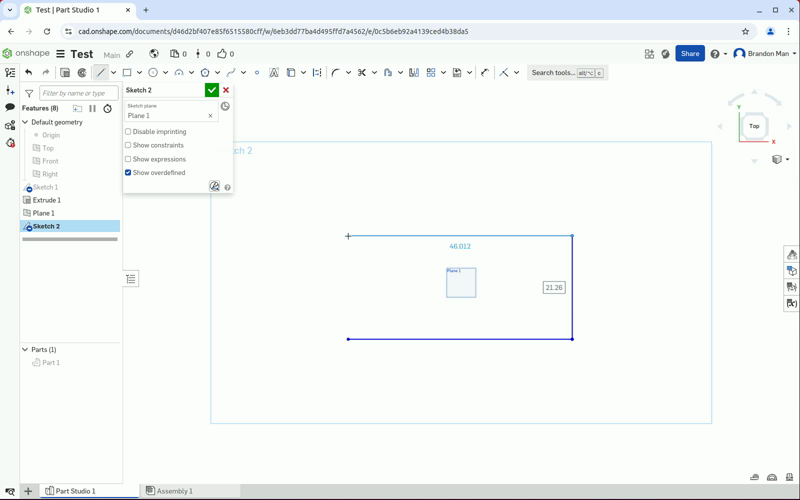
key_down(shift)
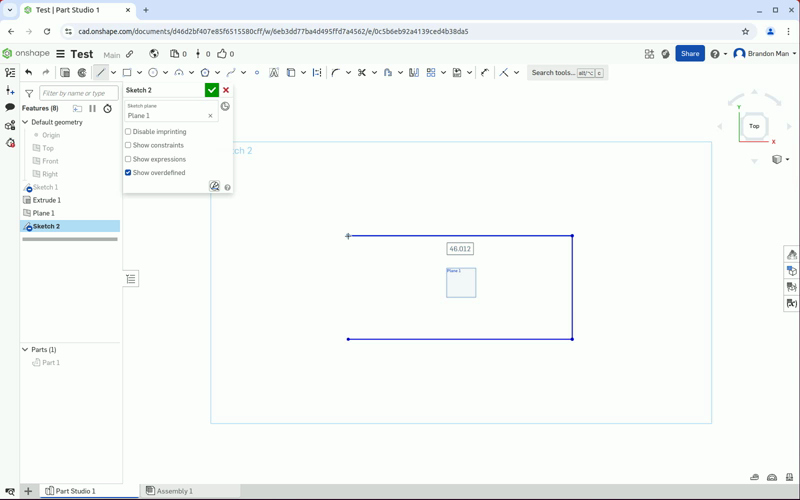
mouse_move(348, 339)
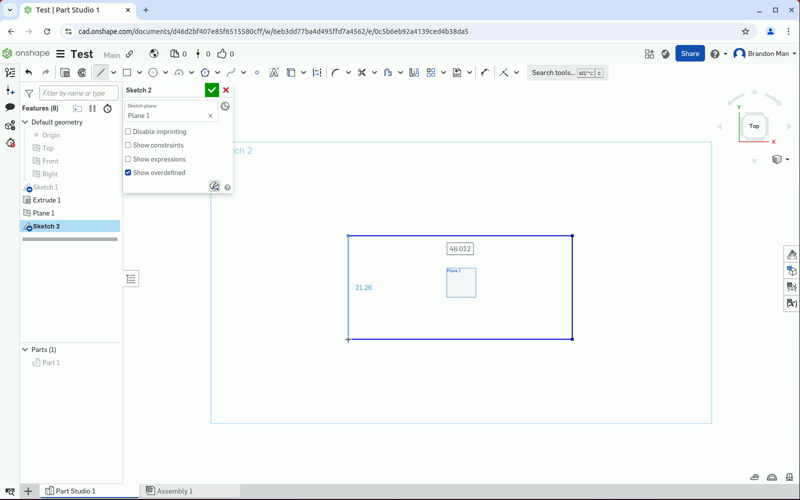
key_up(shift)
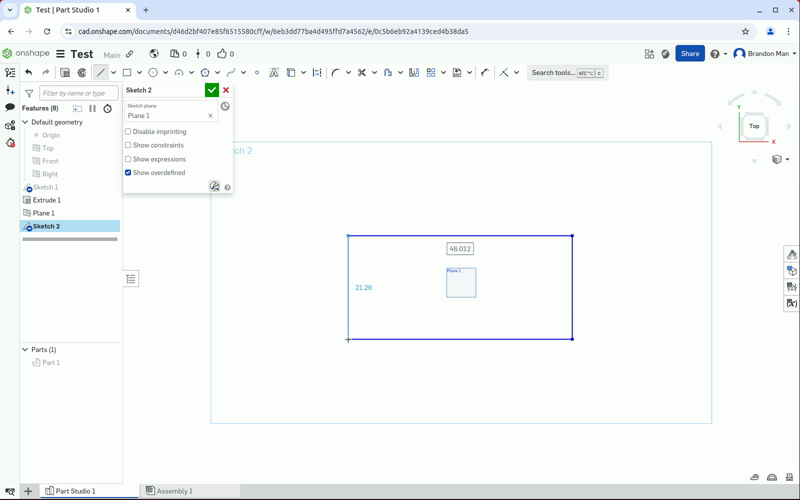
click(348, 339)
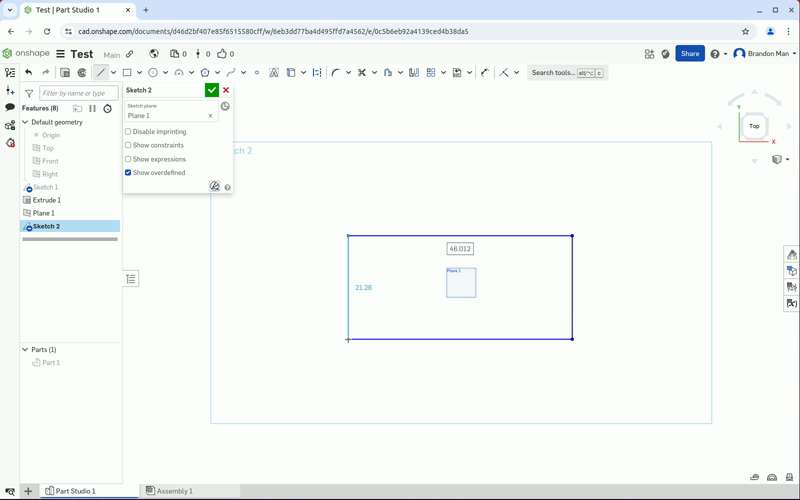
key(esc)
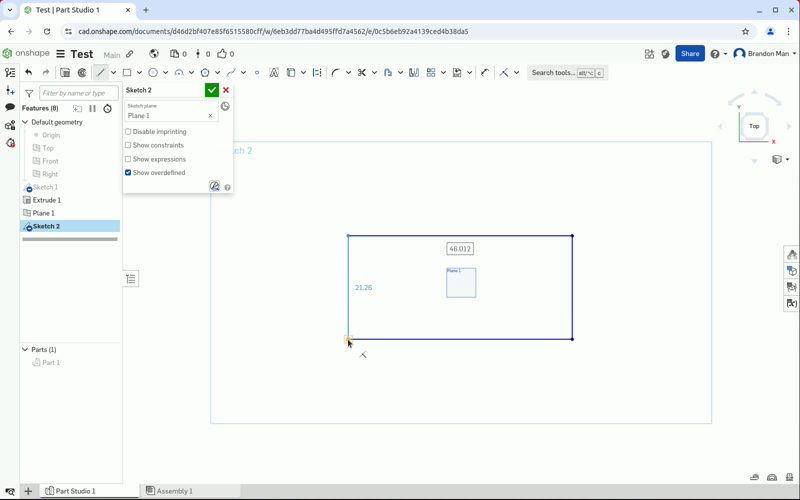
mouse_move(510, 297)
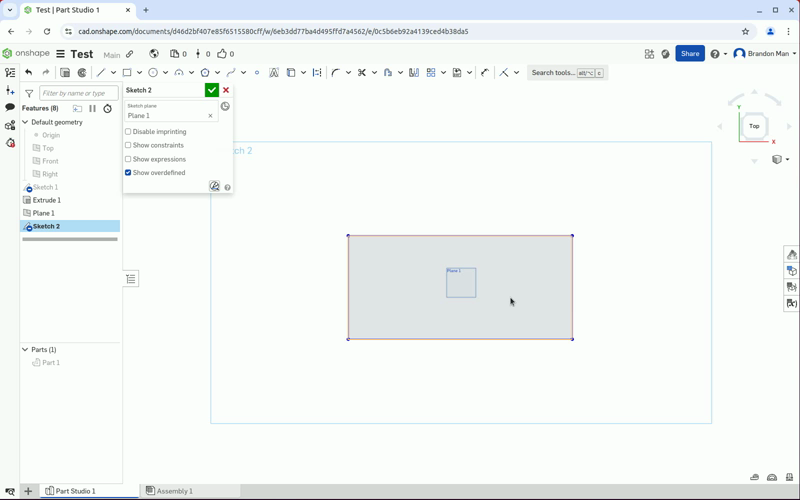
click(510, 297)
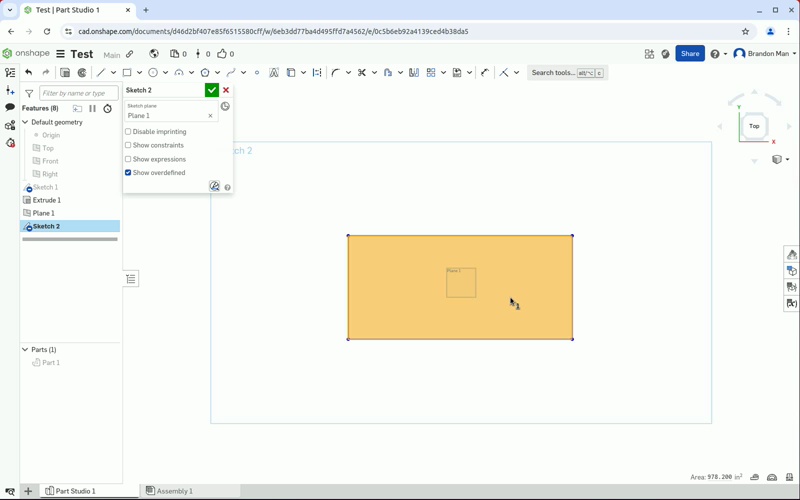
mouse_move(73, 352)
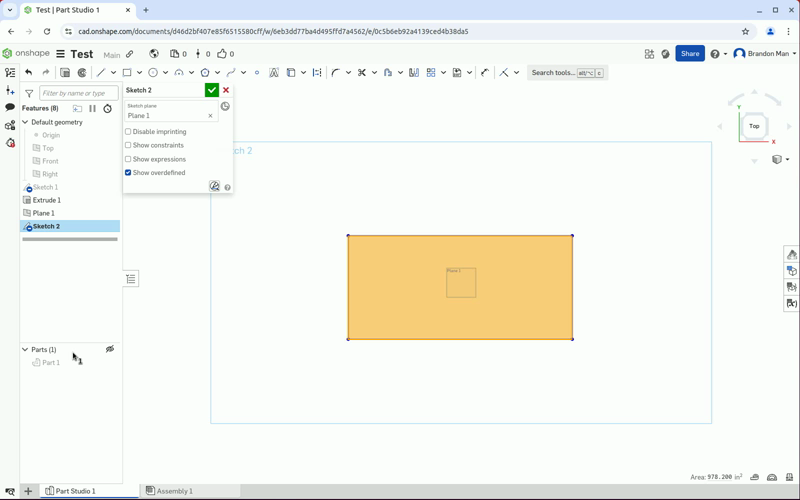
key(shift+y)
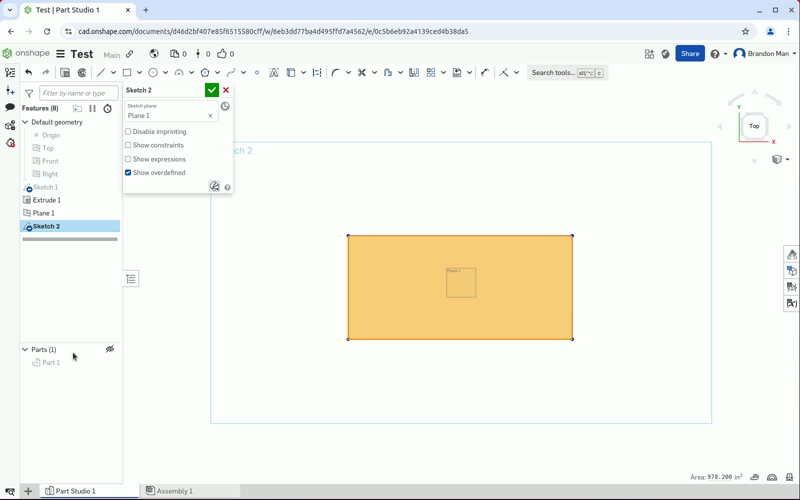
key(shift+e)
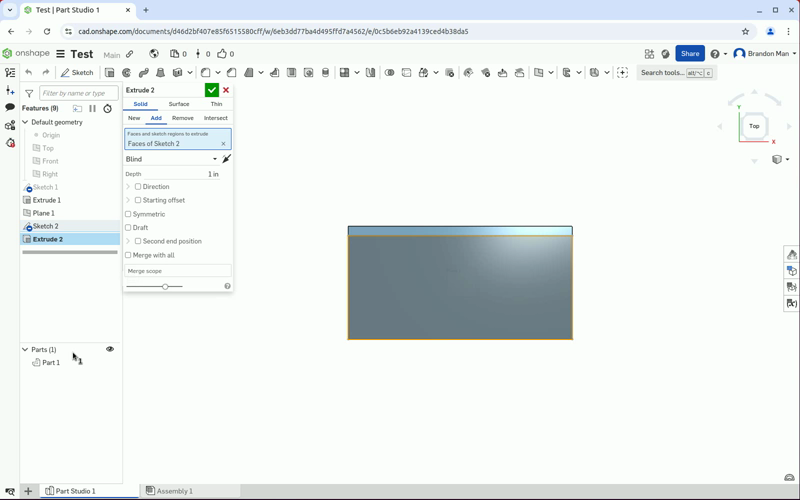
mouse_move(143, 106)
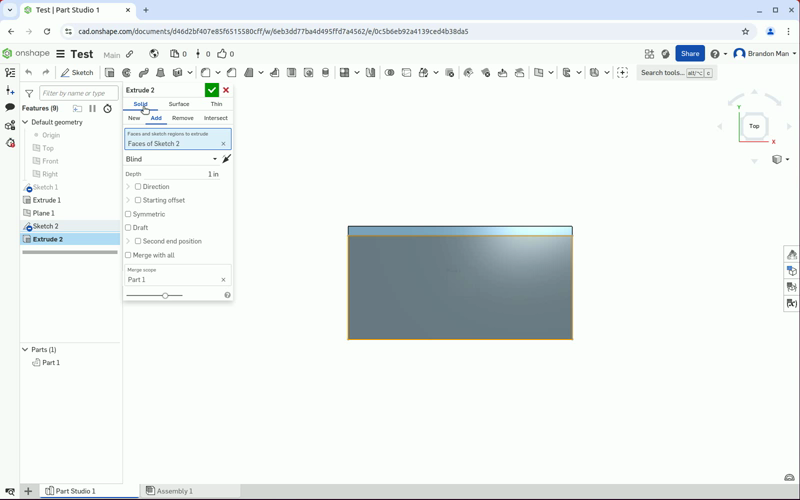
click(143, 106)
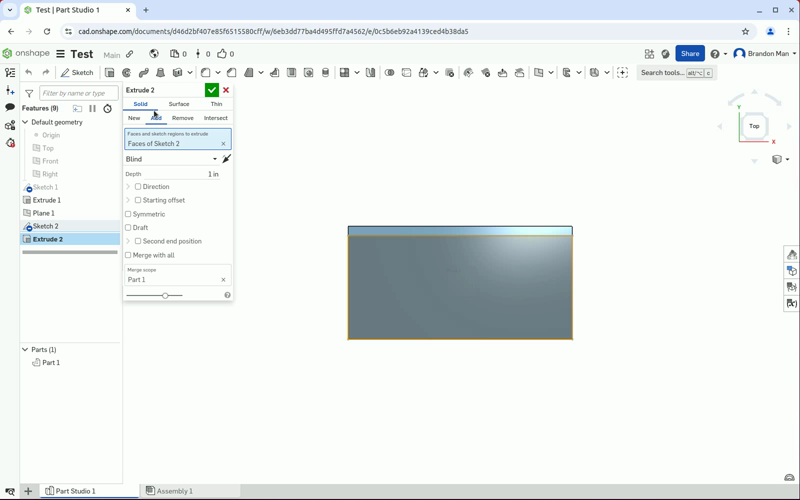
mouse_move(186, 120)
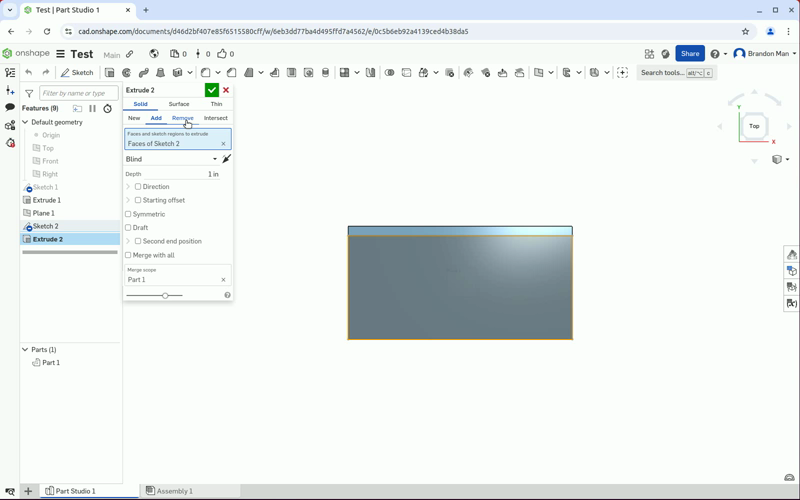
click(186, 120)
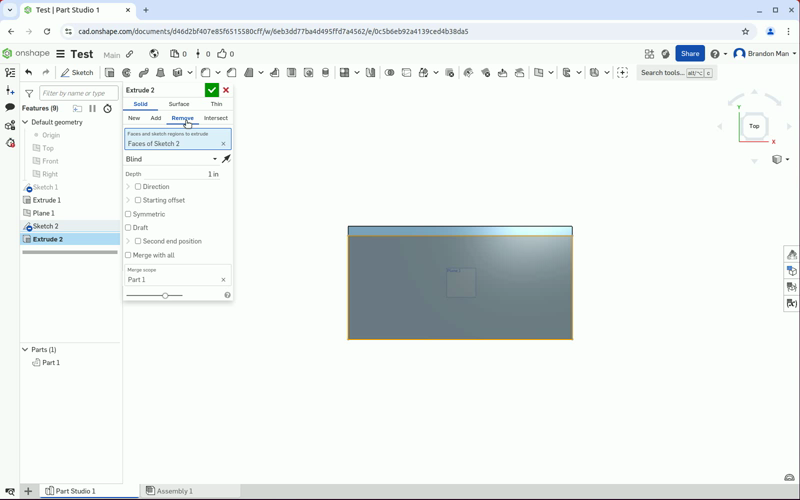
key(tab, 4)
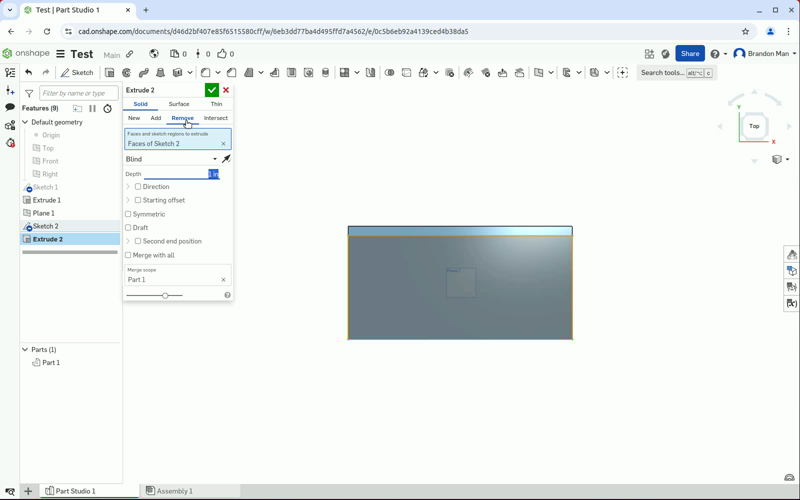
text(18.294)
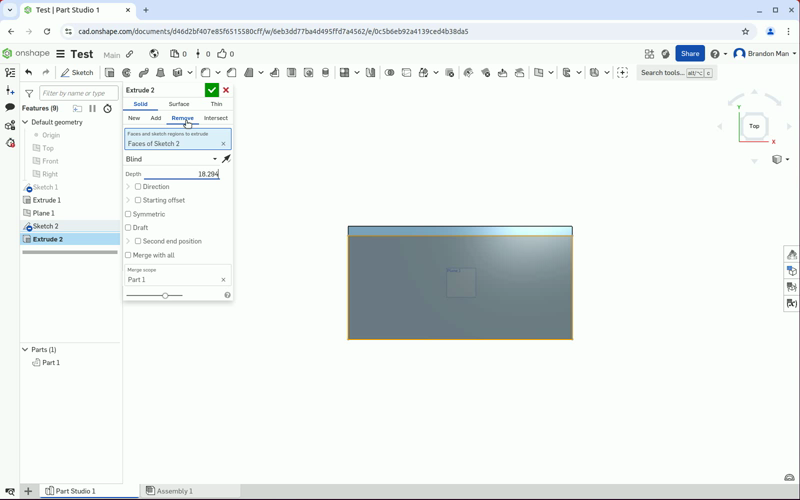
key(tab, 6)
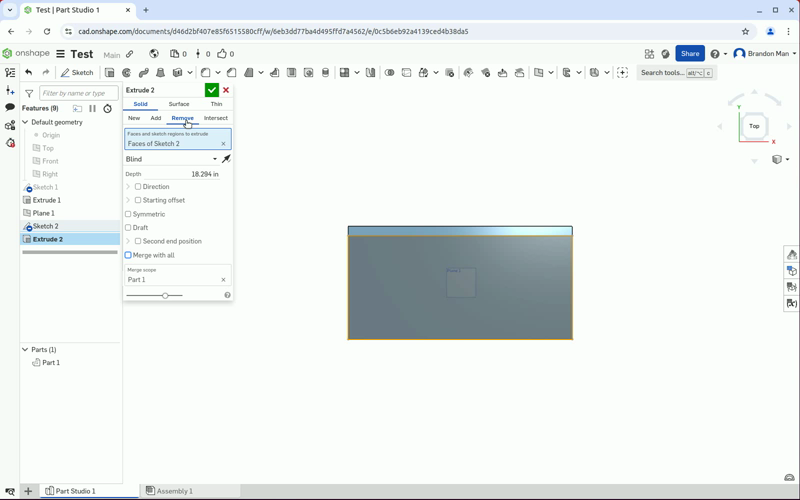
key(space)
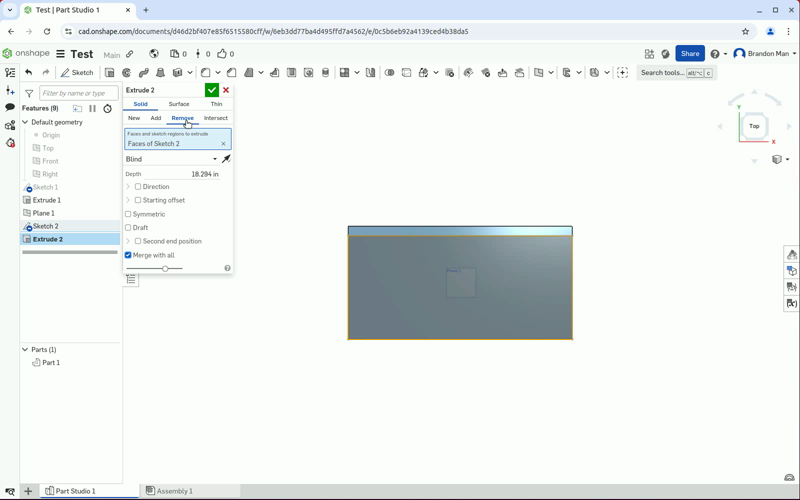
key(enter)
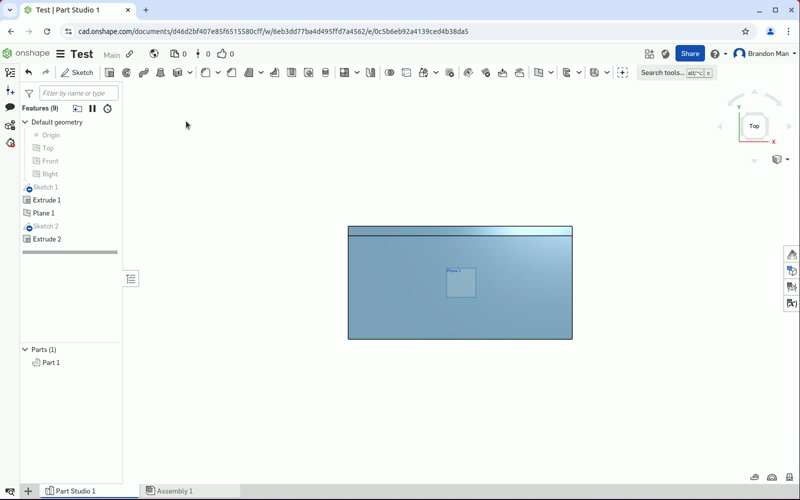
key(shift+h)
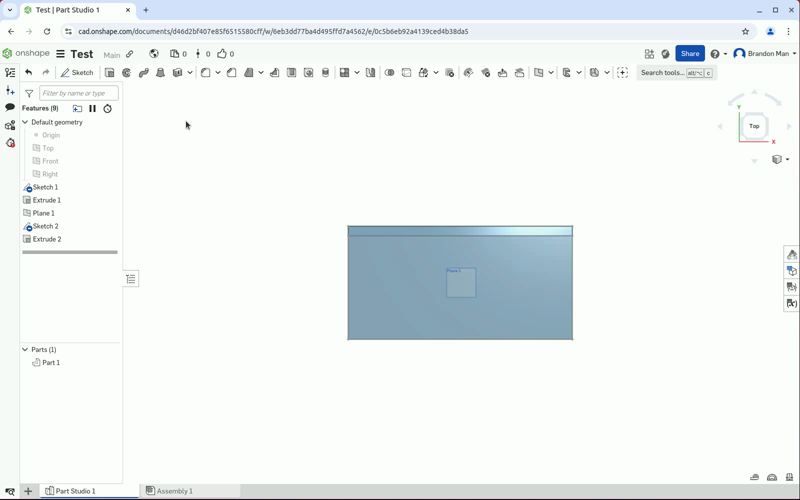
key(shift+h)
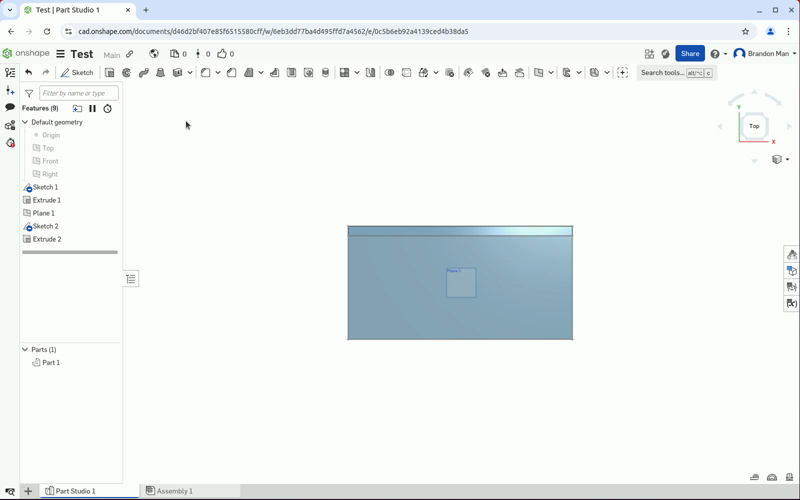
key(shift+7)
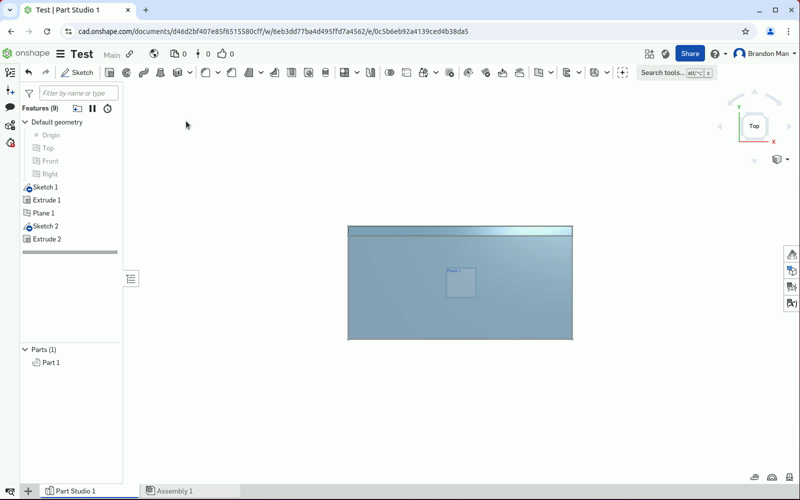
key(up, 3)
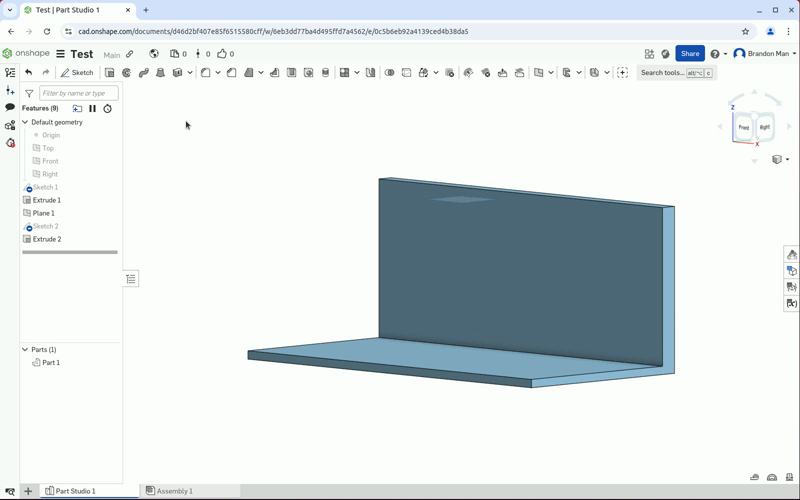
key(left, 3)
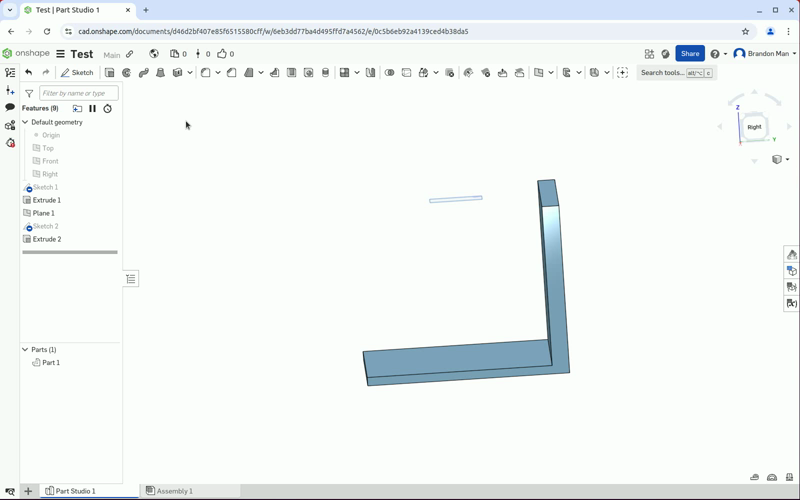
key(right, 3)
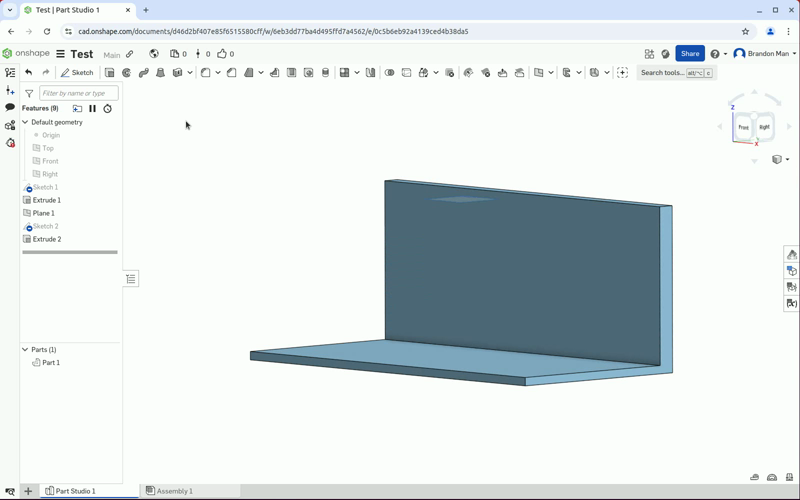
key(down, 3)
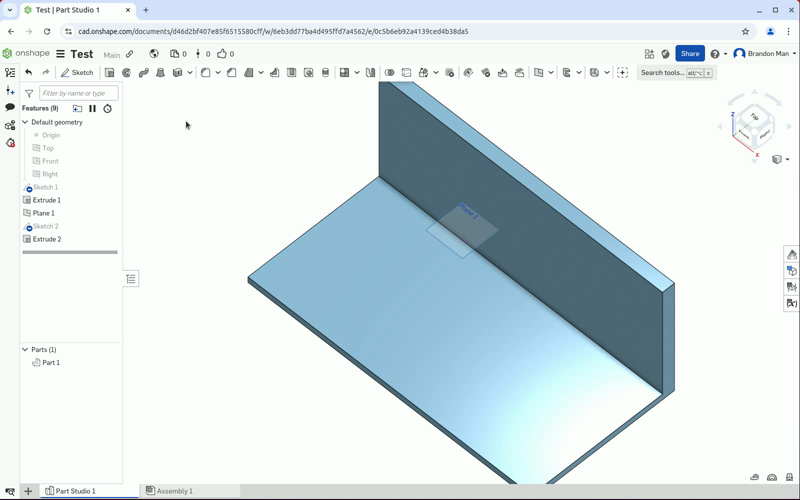
mouse_move(73, 189)
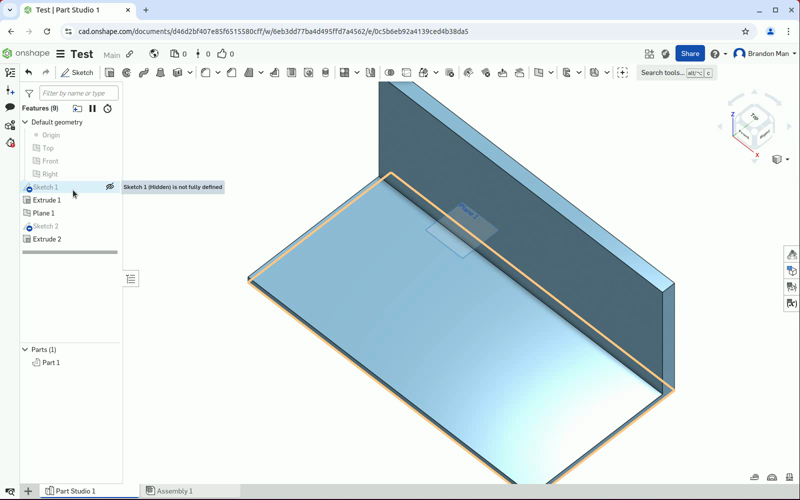
click(73, 189)